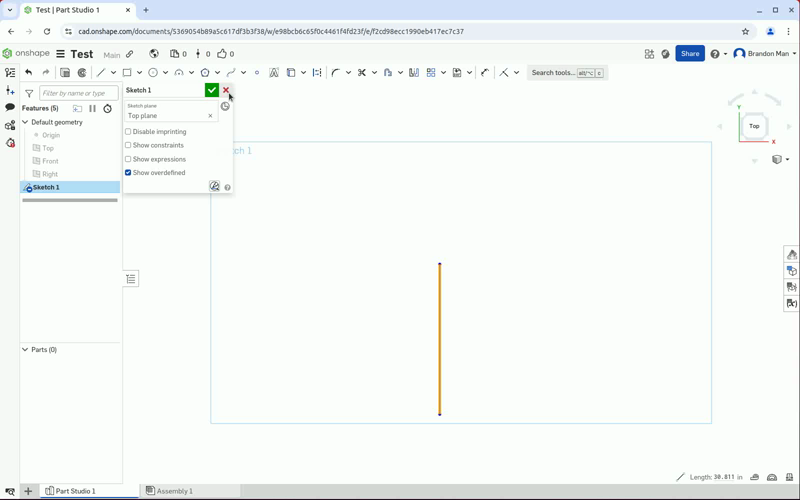
key(shift+h)
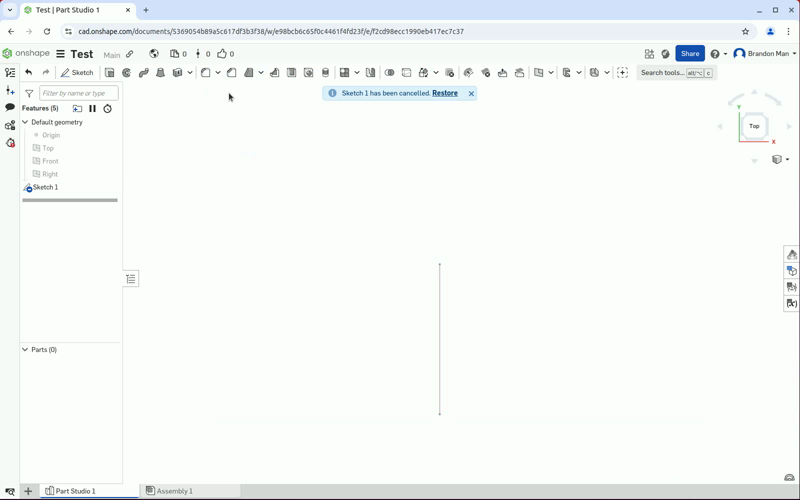
key(shift+s)
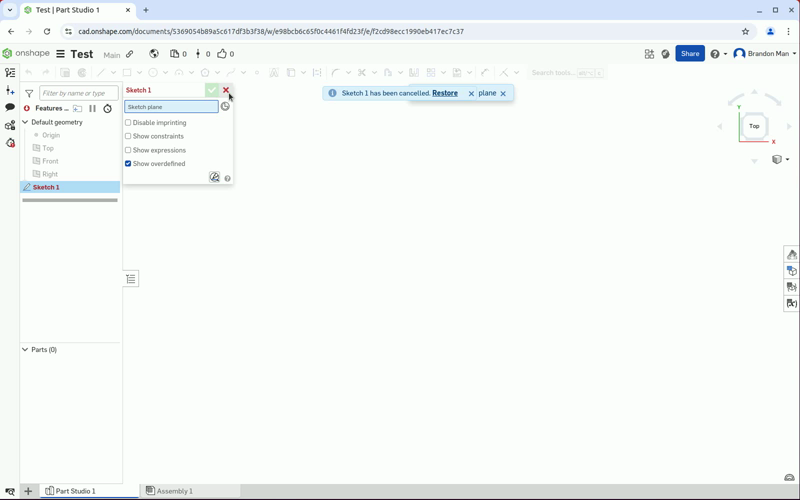
mouse_move(73, 150)
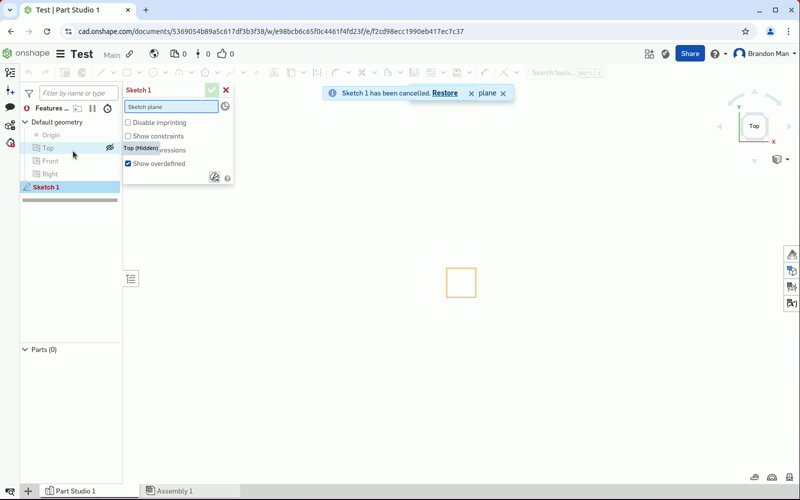
click(73, 150)
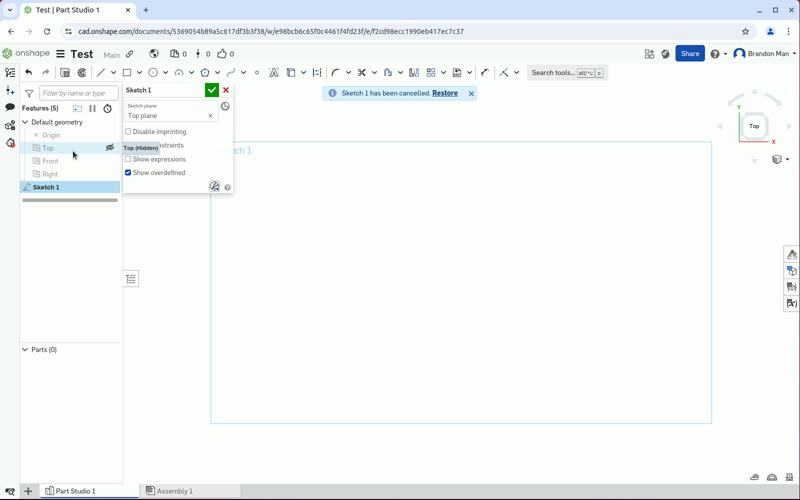
mouse_move(73, 352)
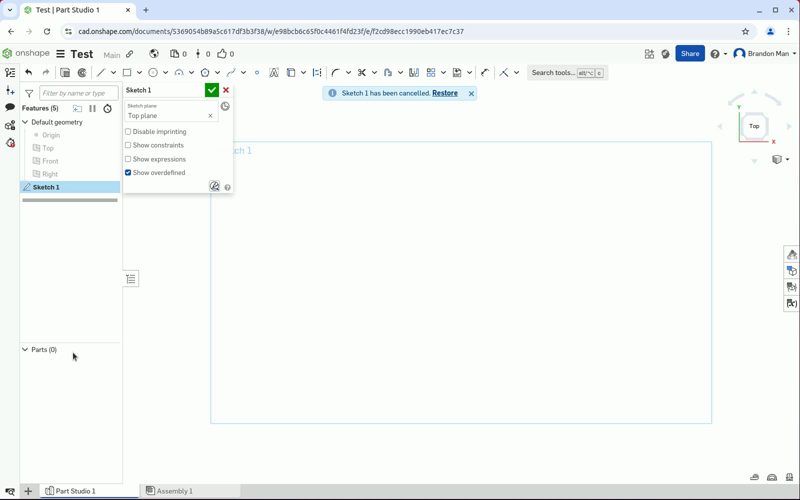
key(y)
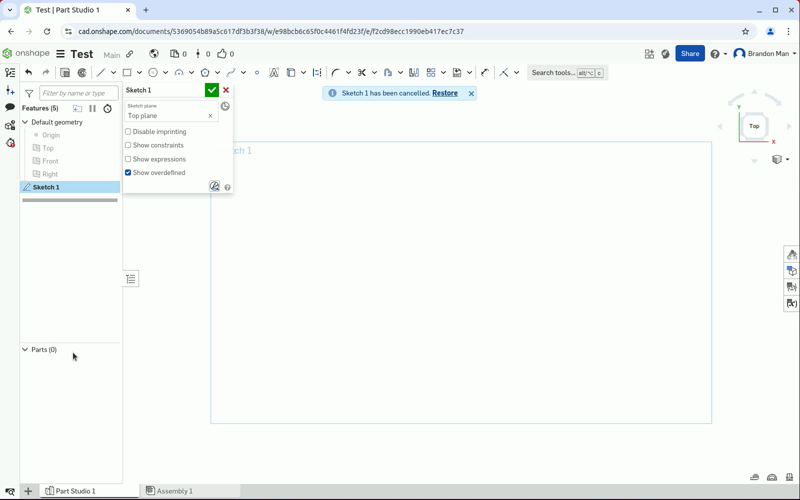
key(l)
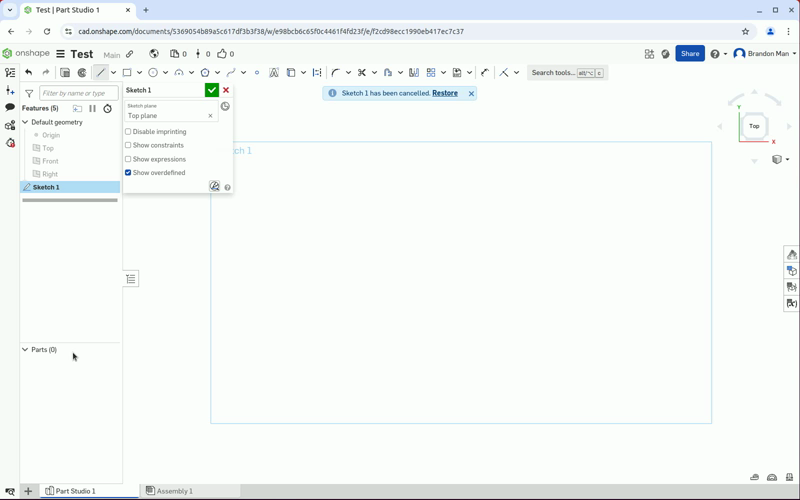
key_down(shift)
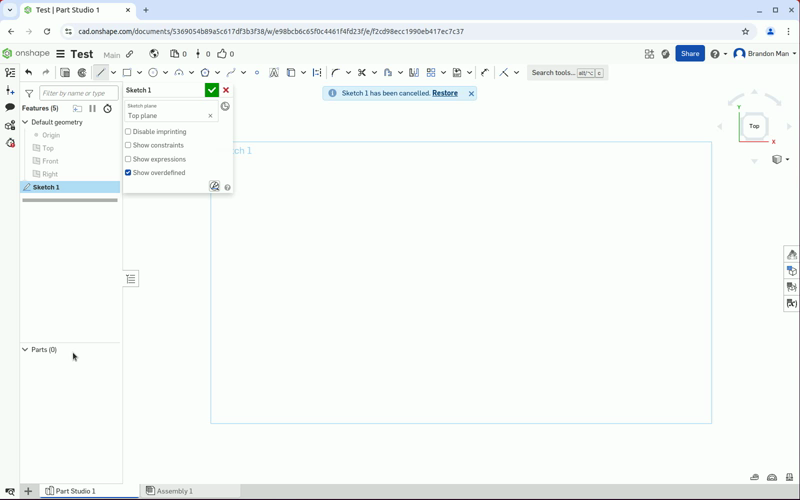
mouse_move(348, 346)
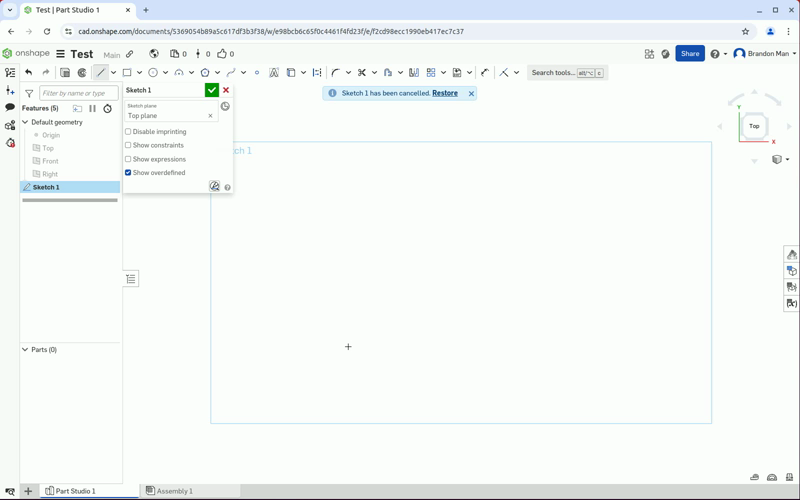
click(348, 346)
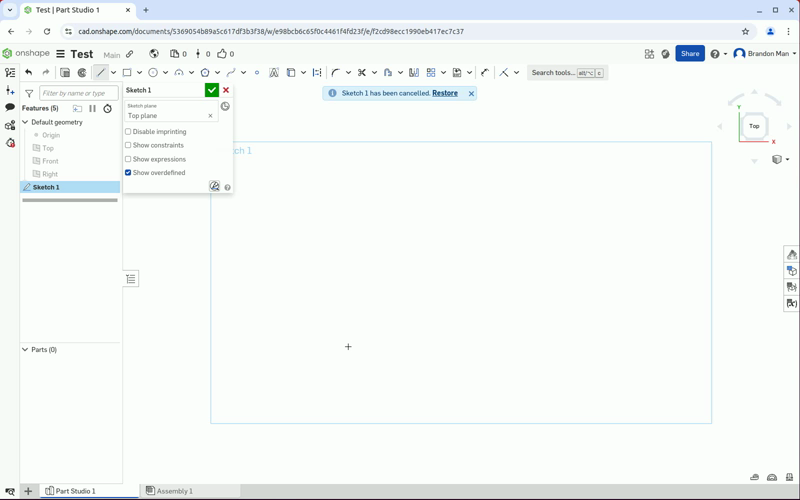
key_up(shift)
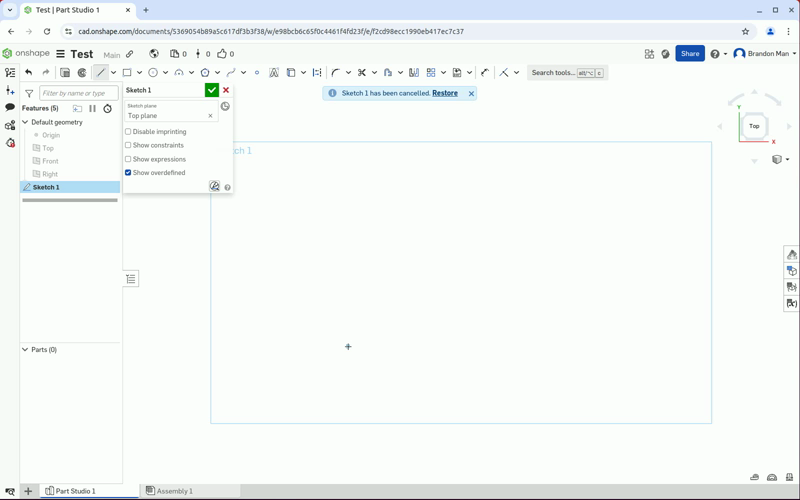
key_down(shift)
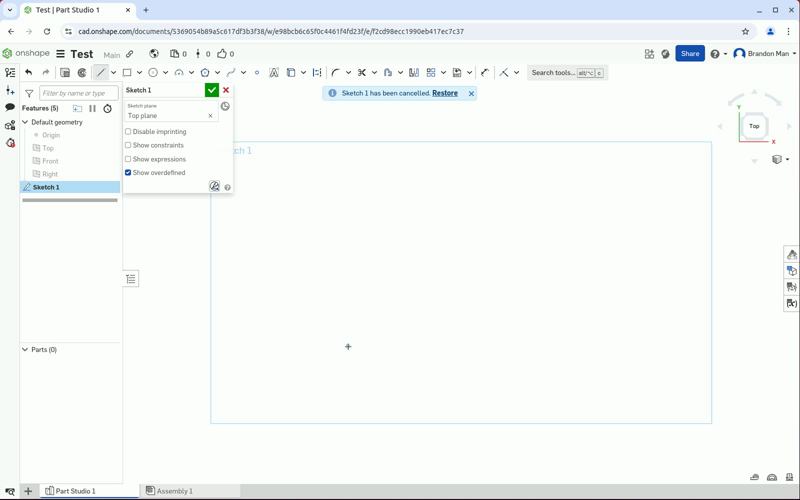
mouse_move(572, 346)
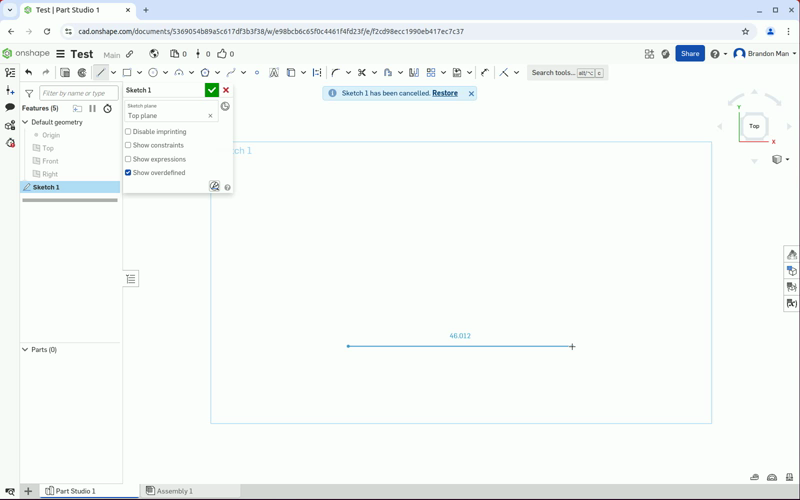
click(572, 346)
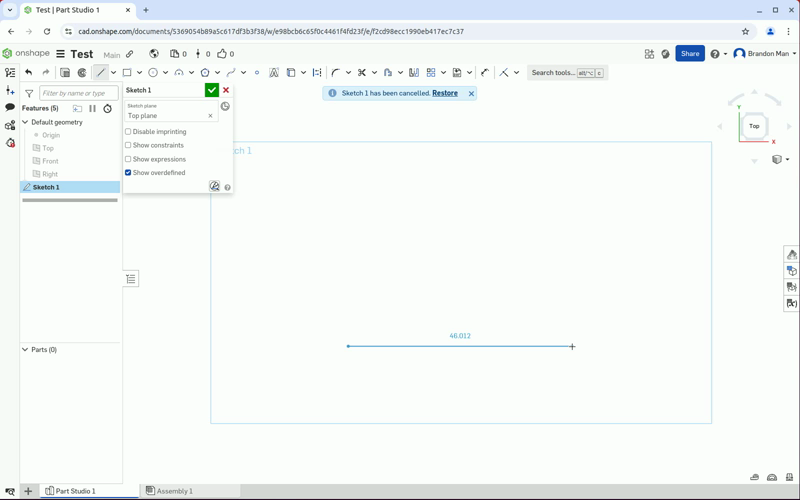
key_up(shift)
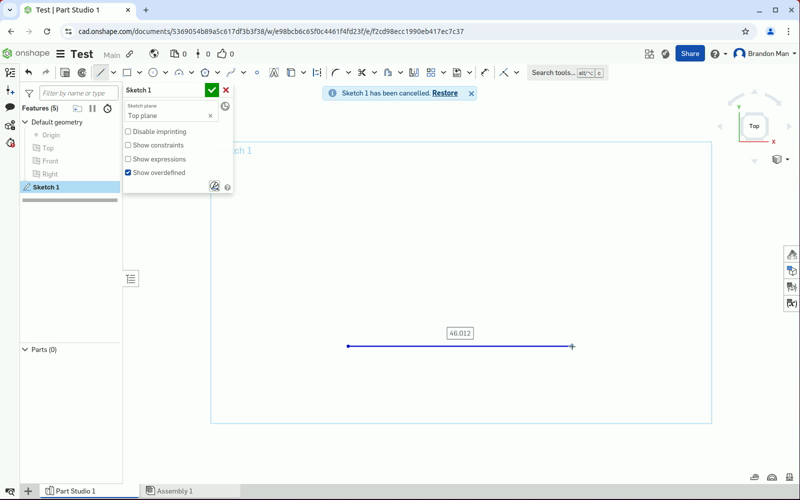
key_down(shift)
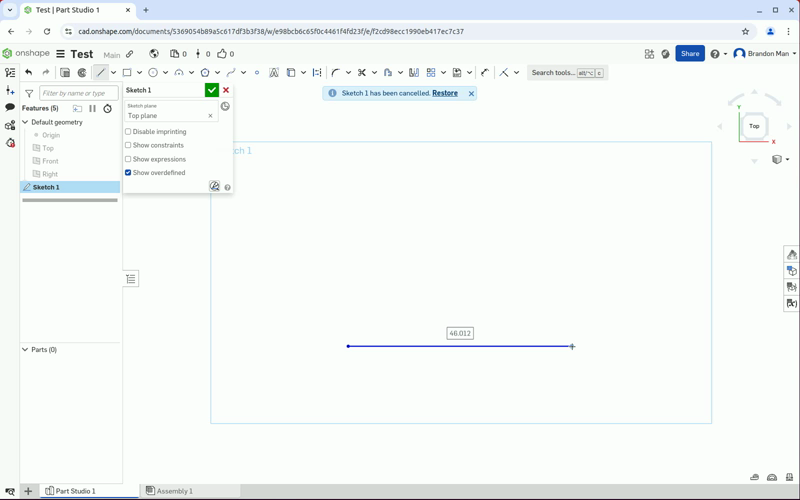
mouse_move(589, 346)
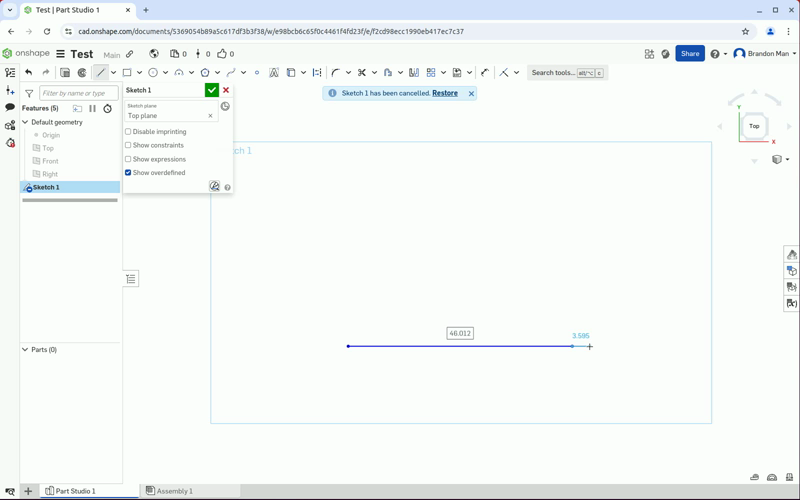
mouse_move(572, 327)
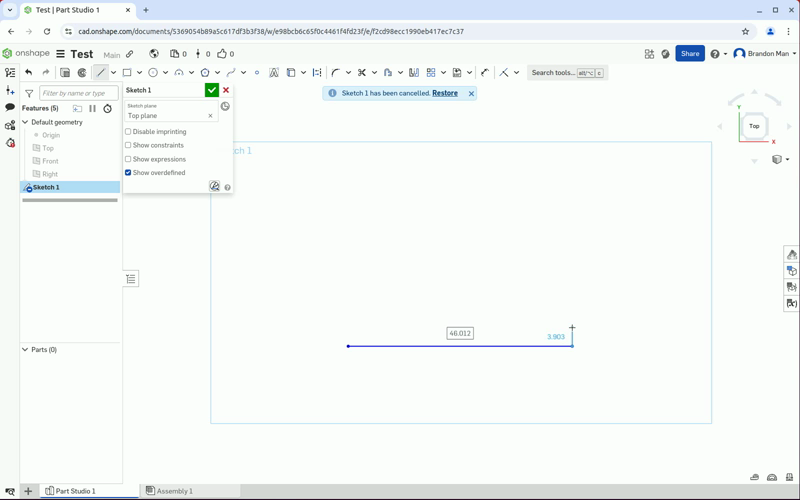
click(572, 327)
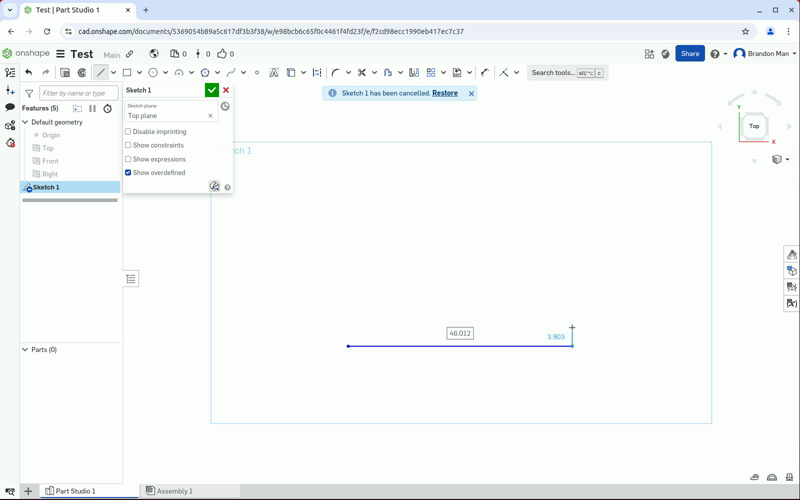
key_up(shift)
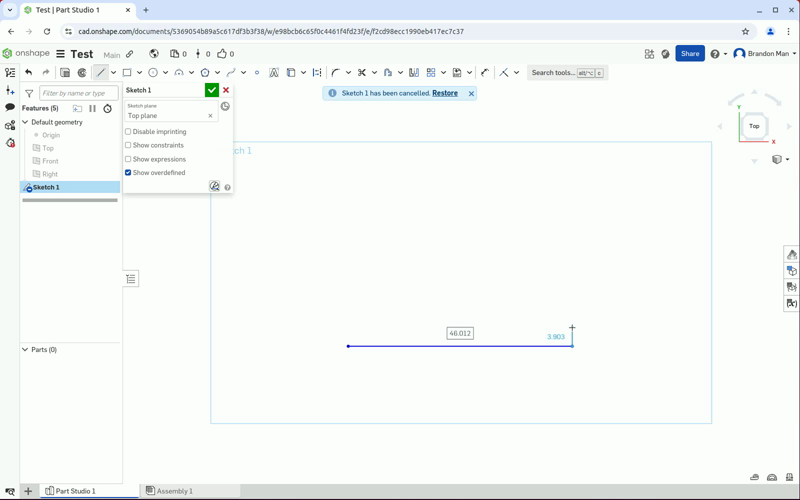
key_down(shift)
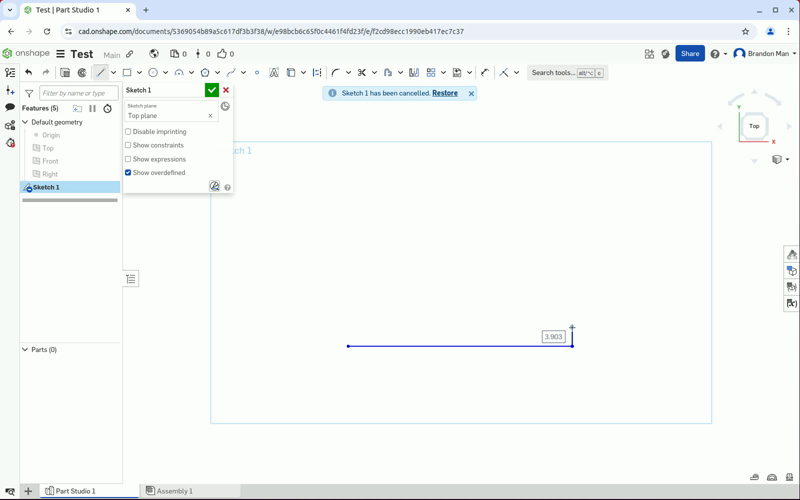
mouse_move(348, 327)
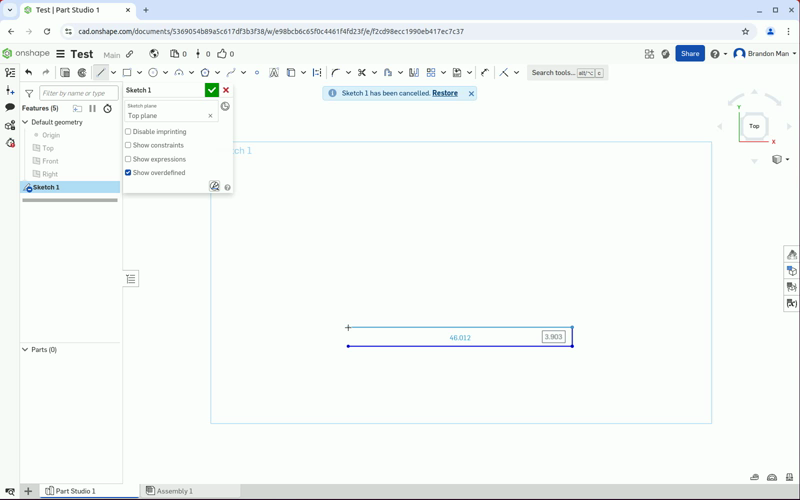
click(348, 327)
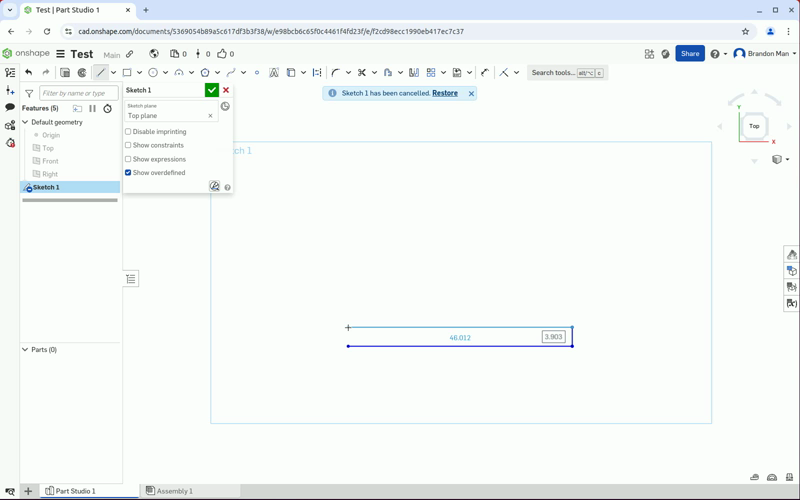
key_up(shift)
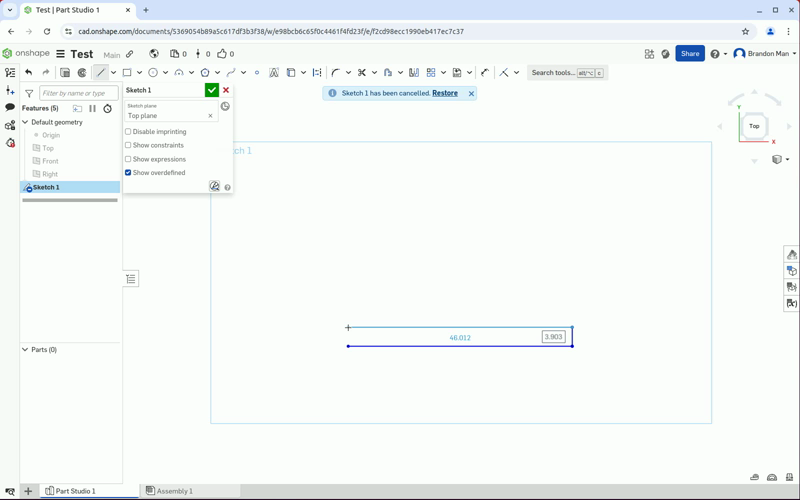
mouse_move(378, 327)
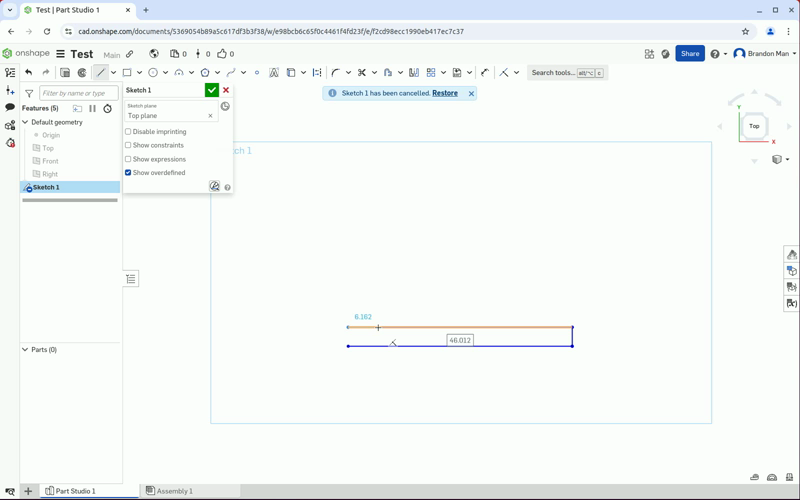
key_down(shift)
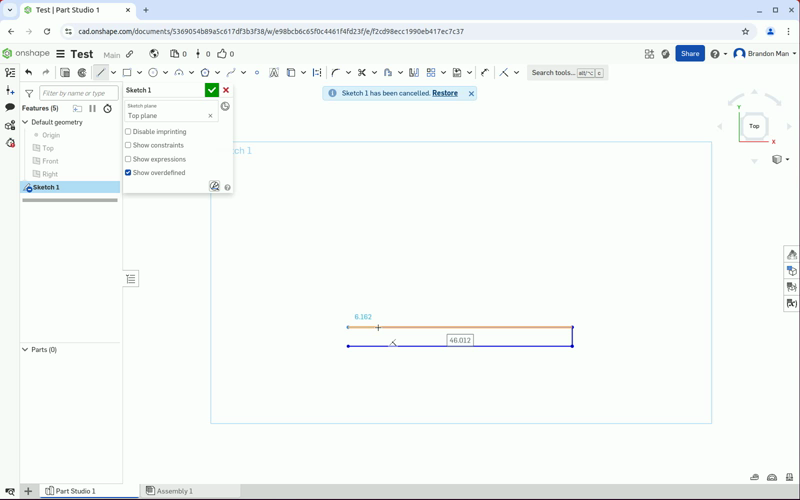
mouse_move(348, 346)
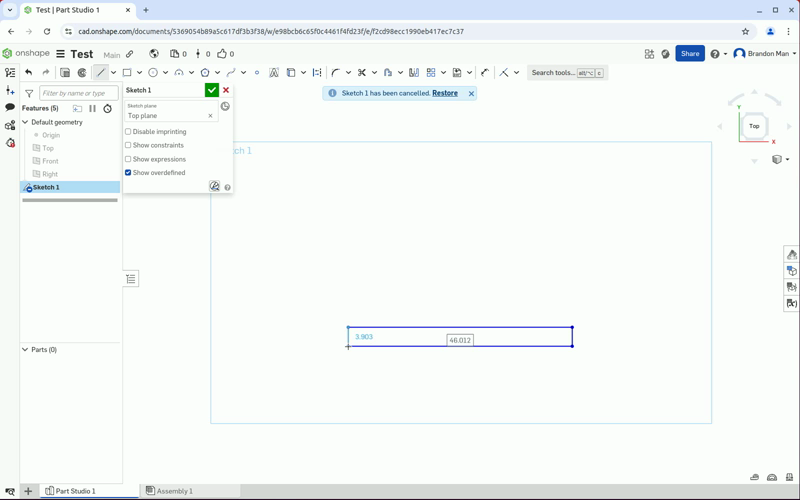
key_up(shift)
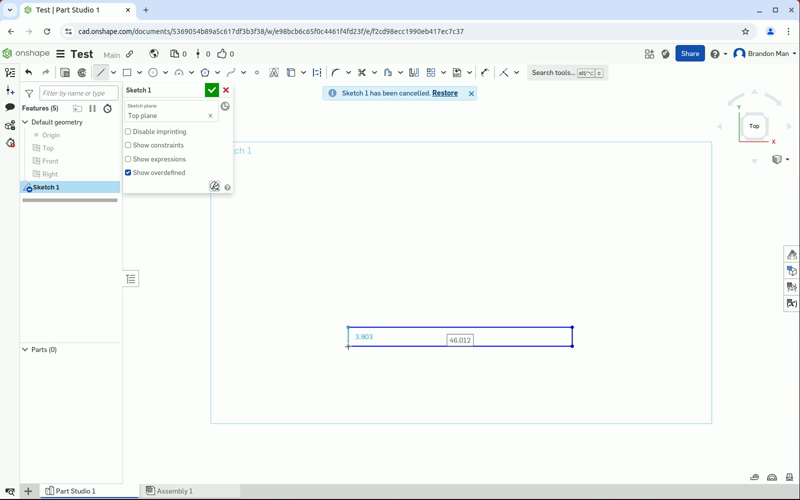
click(348, 346)
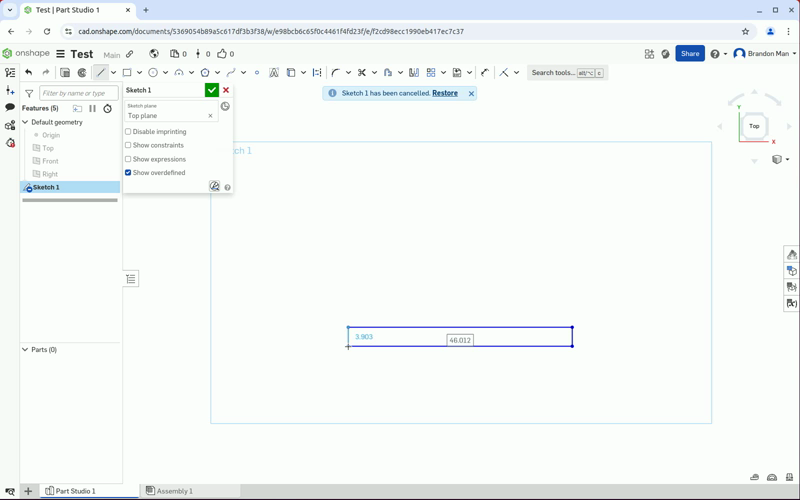
key(esc)
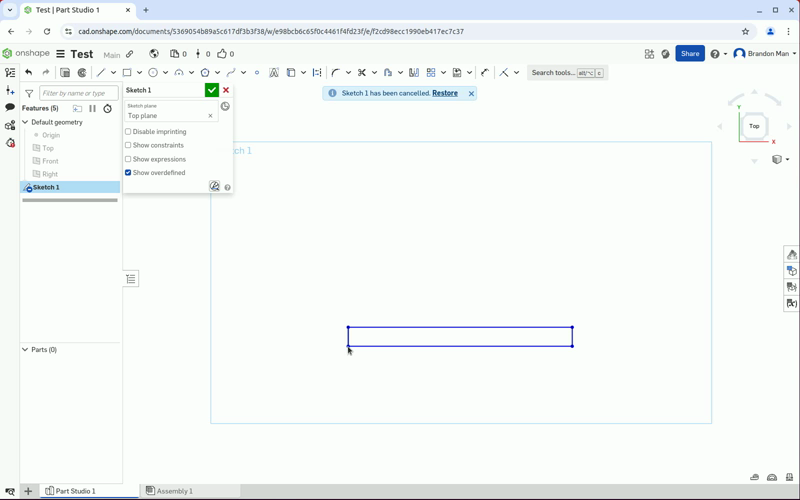
mouse_move(477, 334)
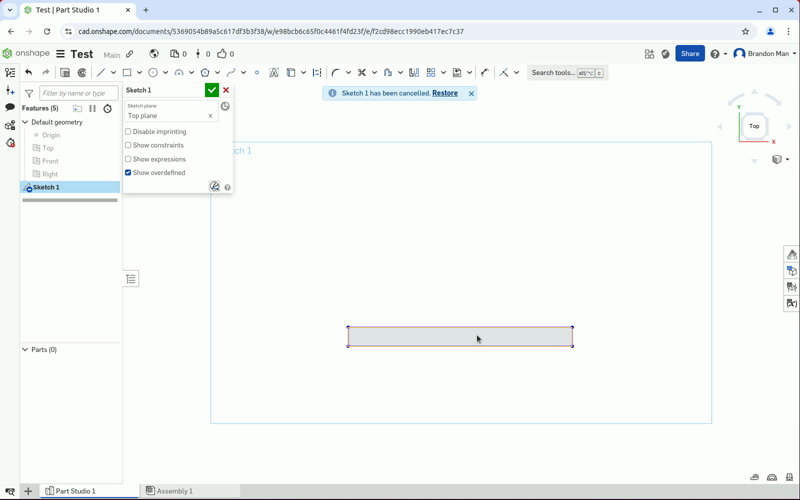
click(477, 334)
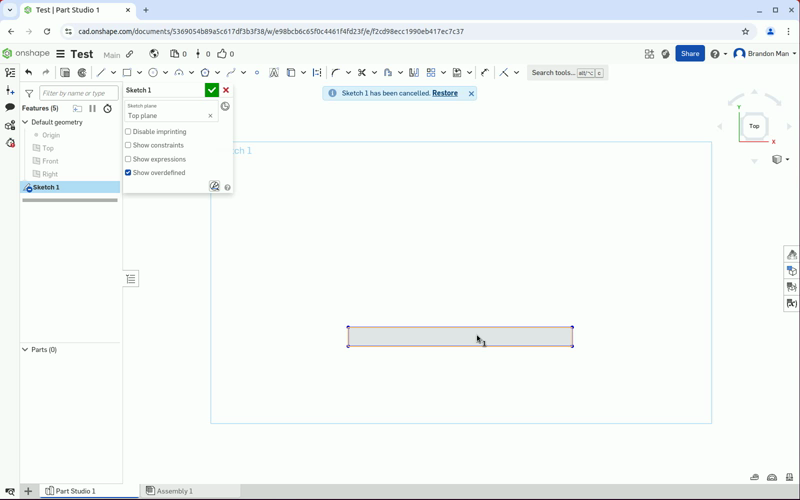
mouse_move(73, 352)
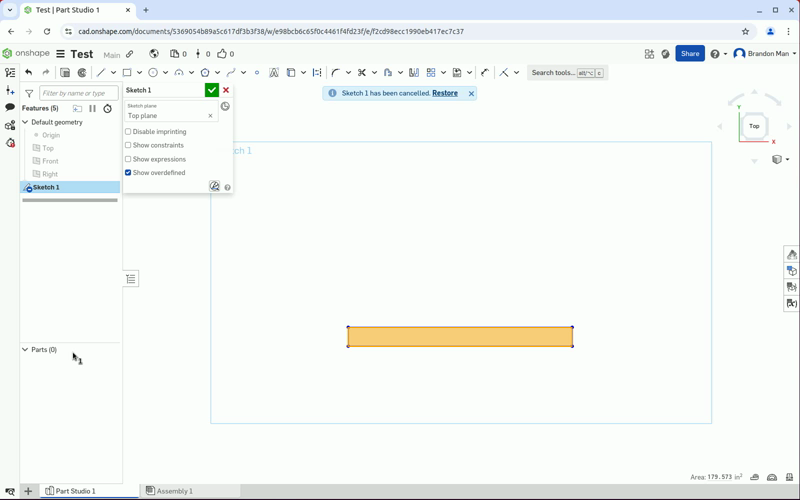
key(shift+y)
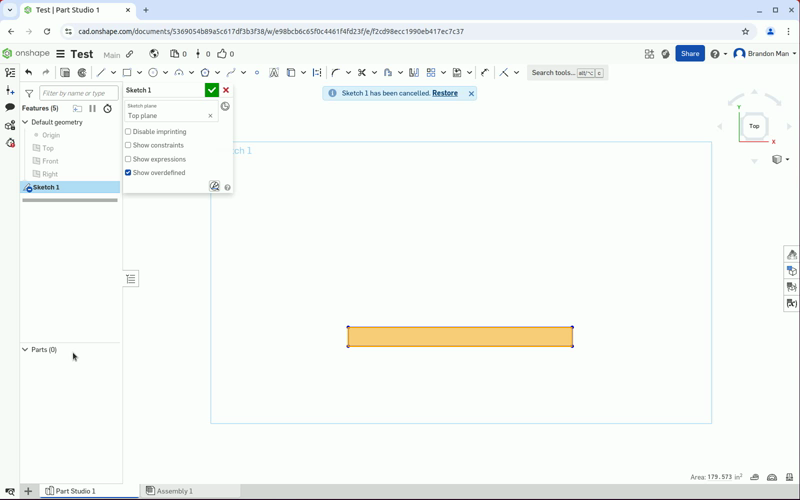
key(shift+e)
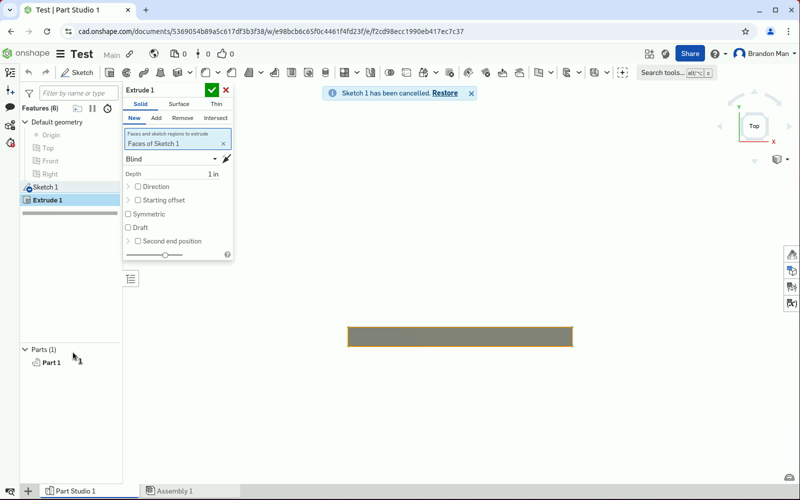
mouse_move(143, 106)
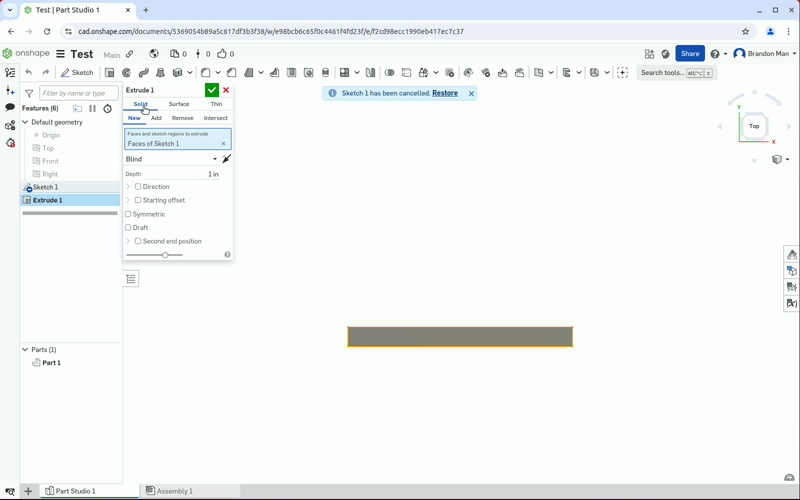
click(143, 106)
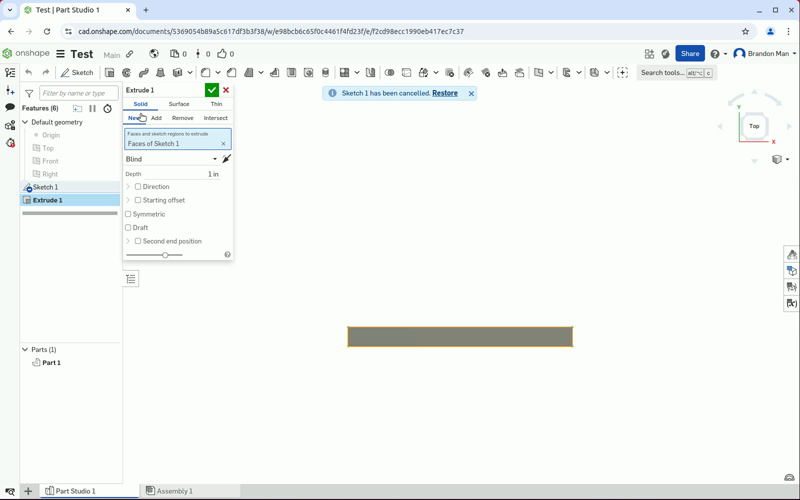
mouse_move(137, 120)
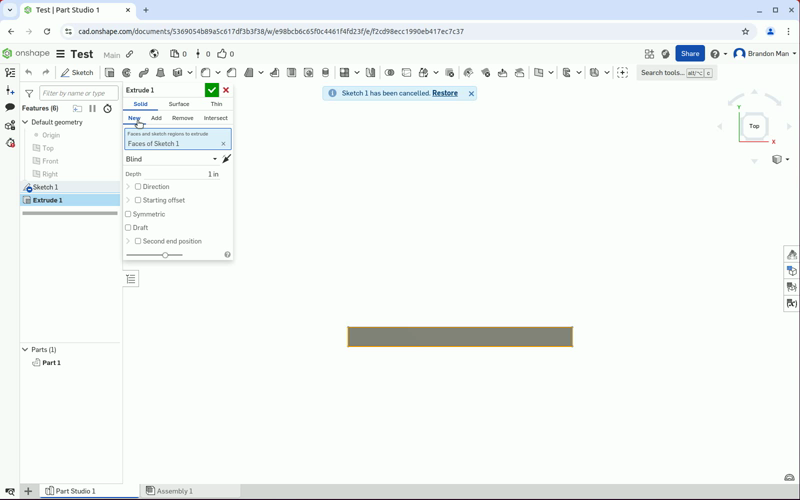
click(137, 120)
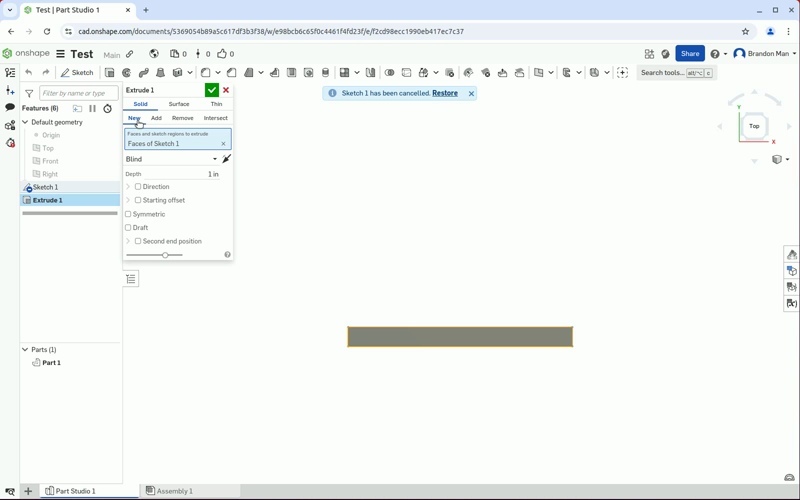
key(tab, 4)
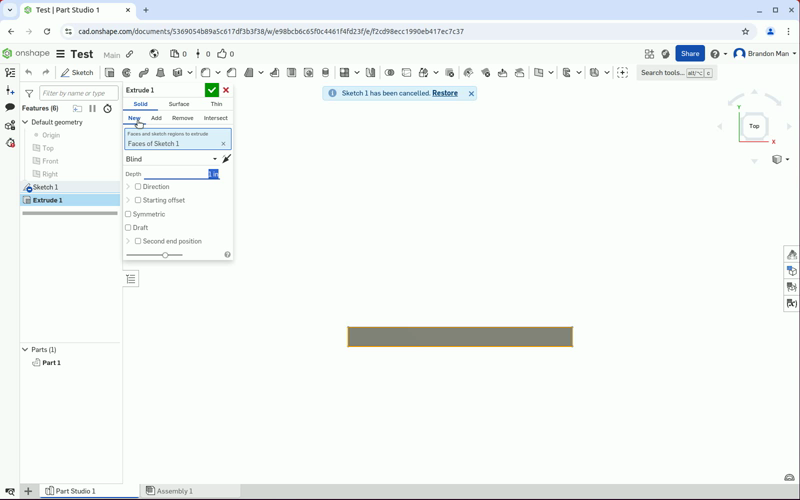
text(2.407)
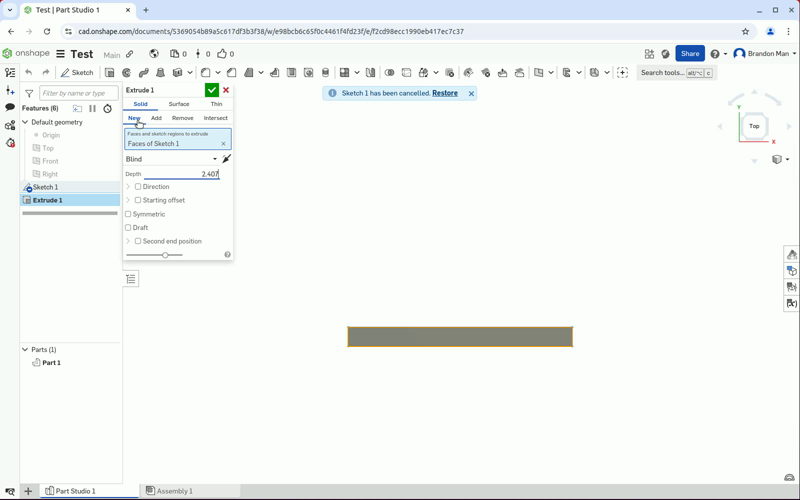
key(enter)
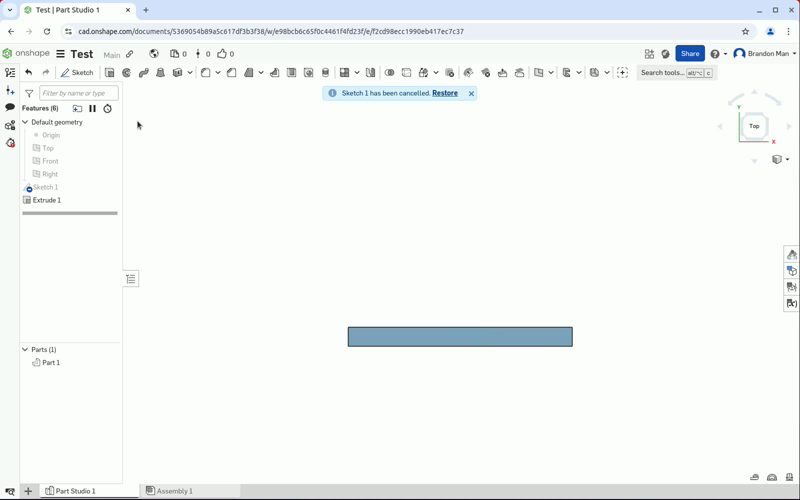
key(shift+h)
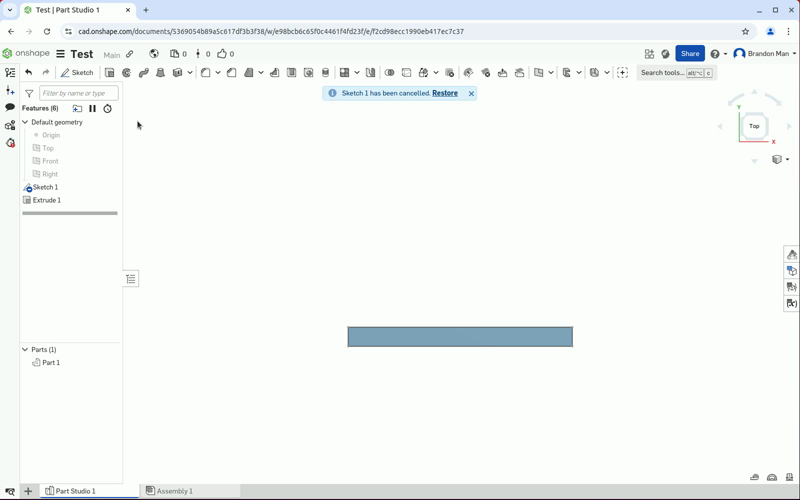
key(shift+h)
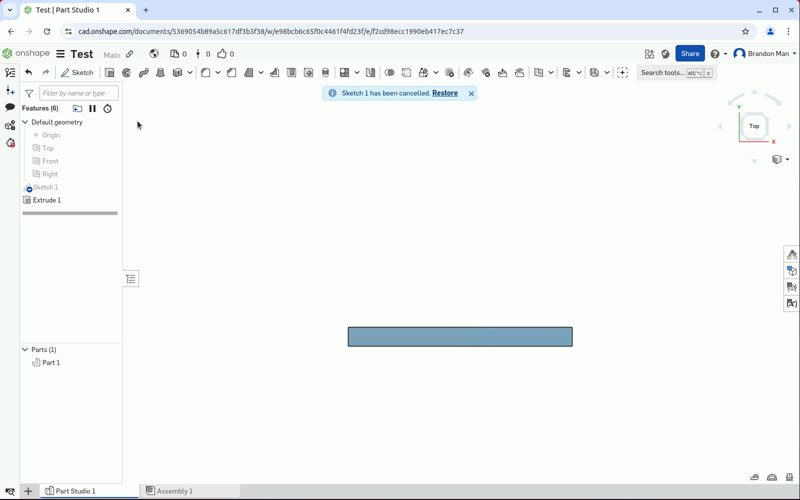
mouse_move(73, 189)
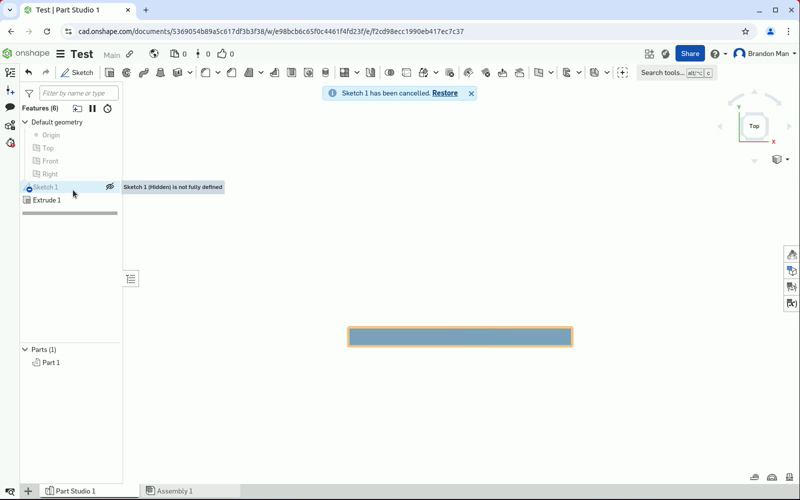
click(73, 189)
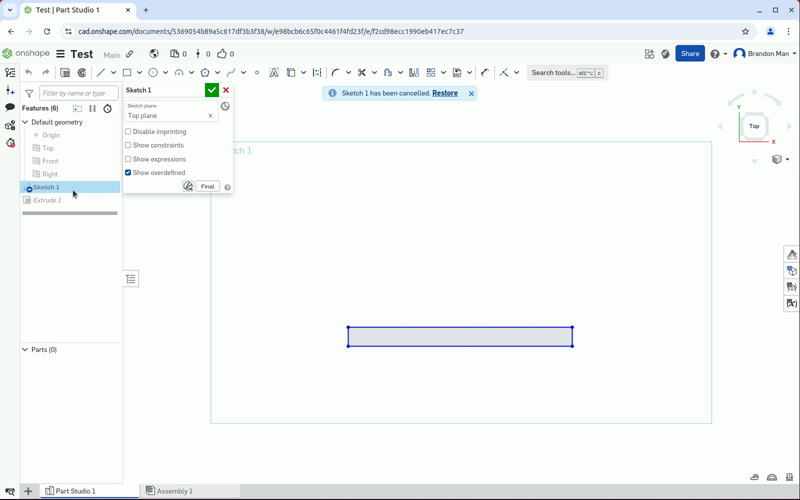
mouse_move(229, 92)
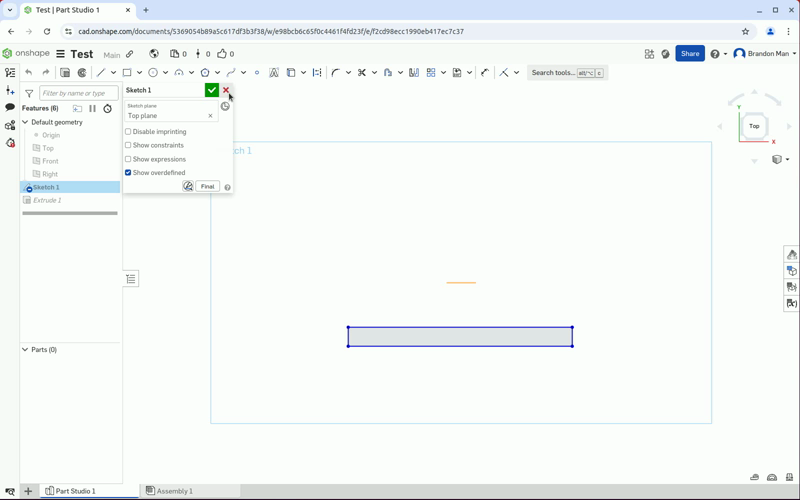
click(229, 92)
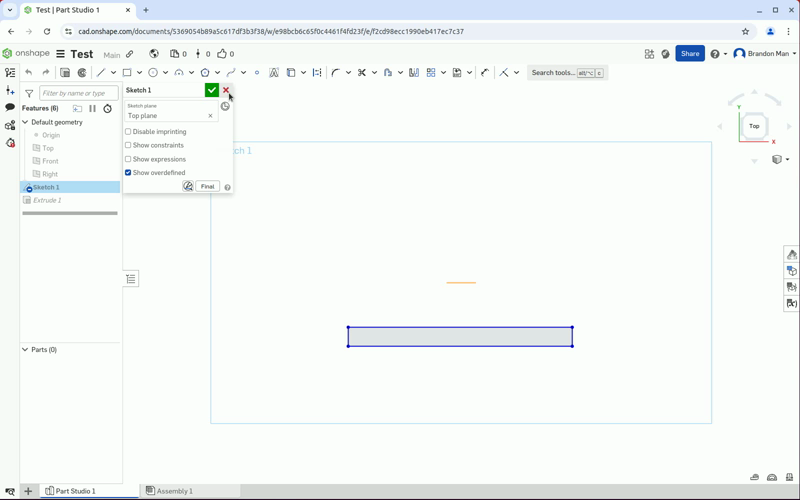
key(shift+s)
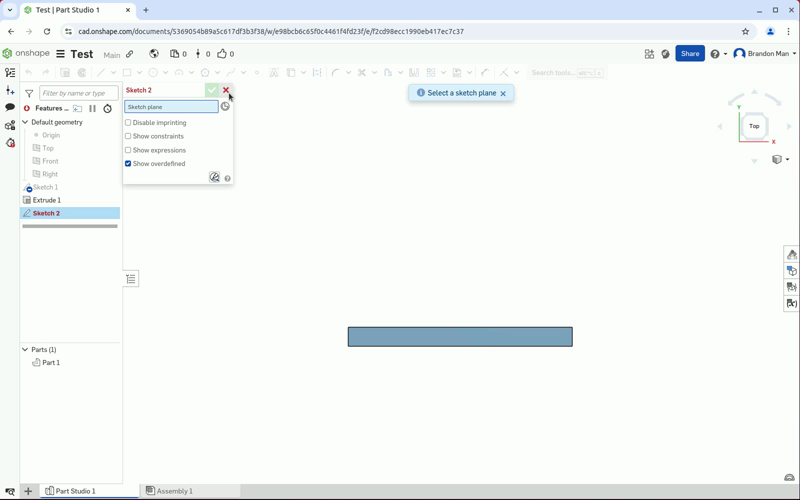
mouse_move(73, 150)
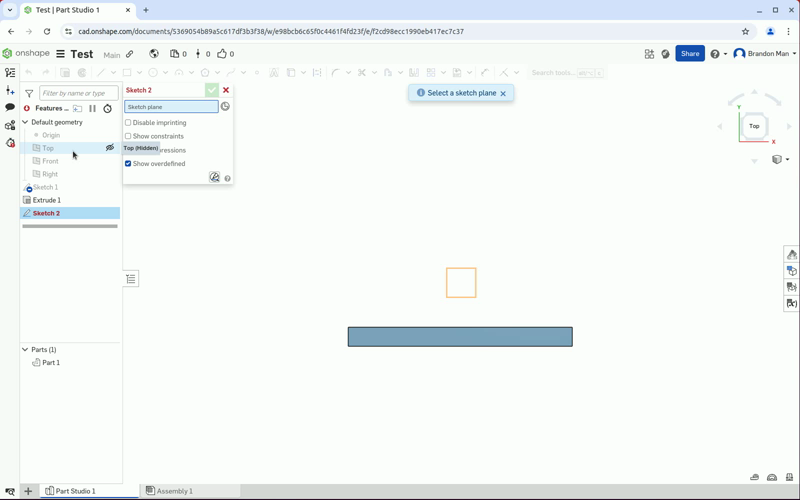
click(73, 150)
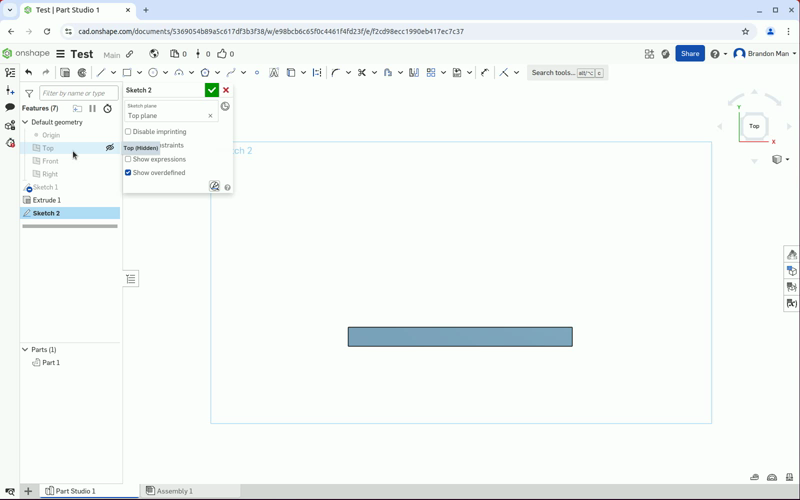
mouse_move(73, 352)
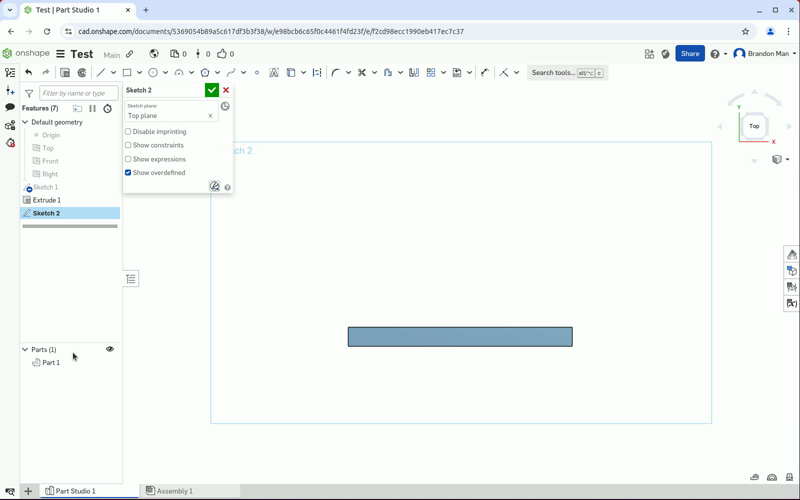
key(y)
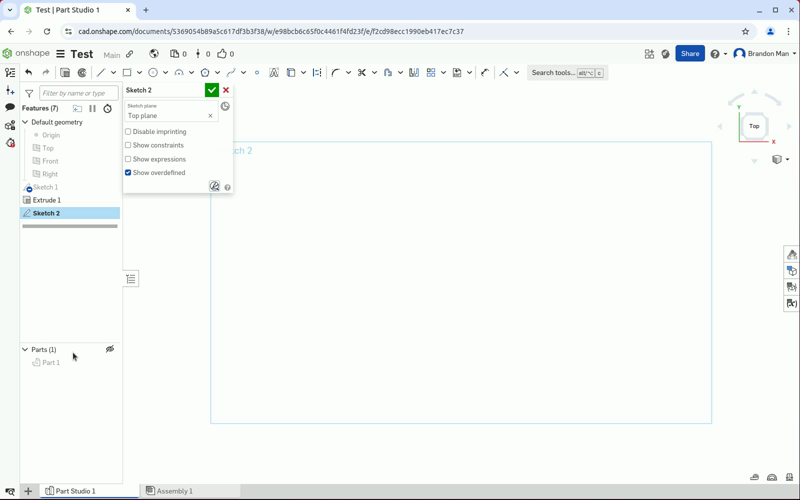
key(l)
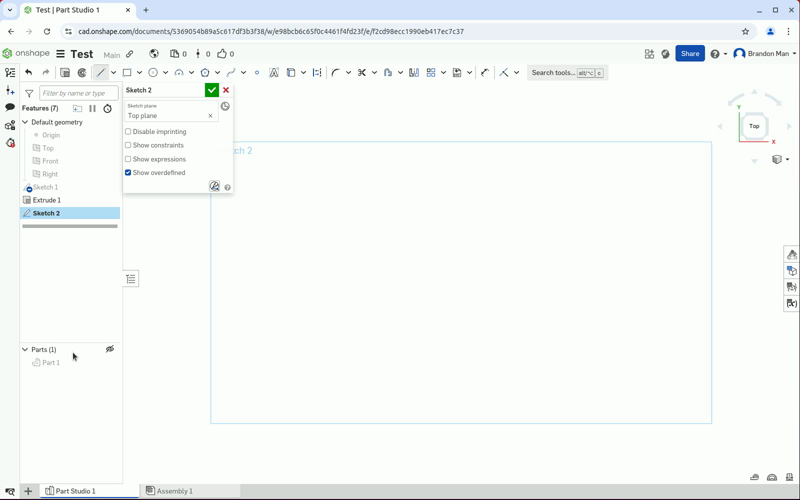
key_down(shift)
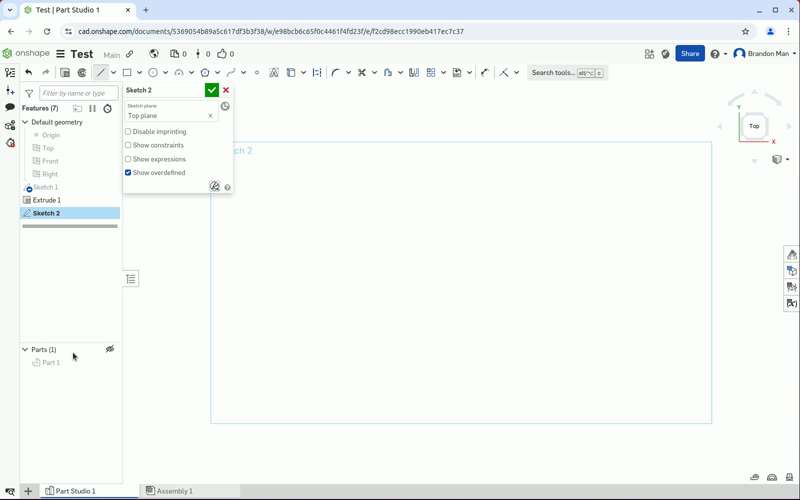
mouse_move(348, 239)
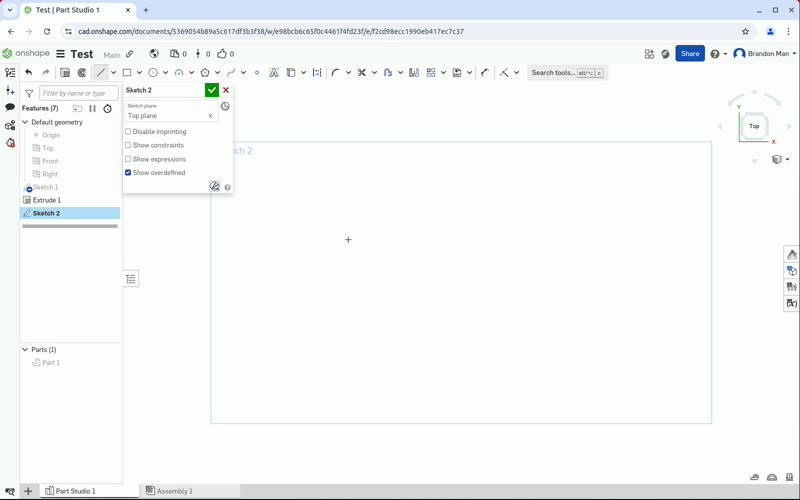
click(348, 239)
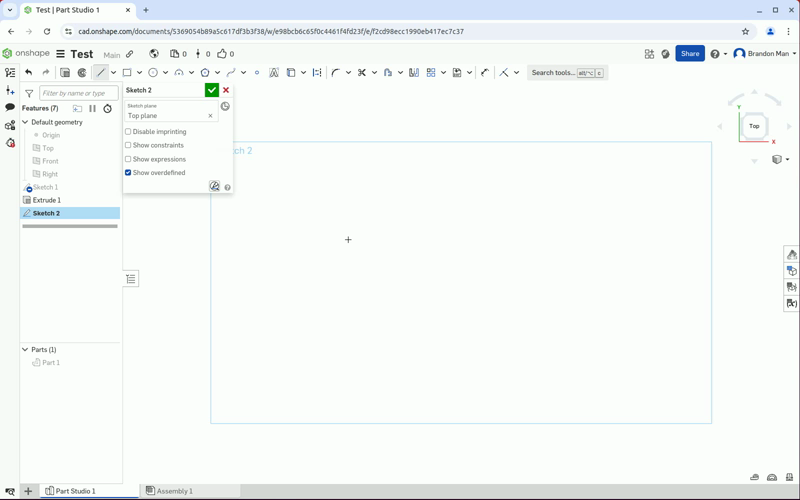
key_up(shift)
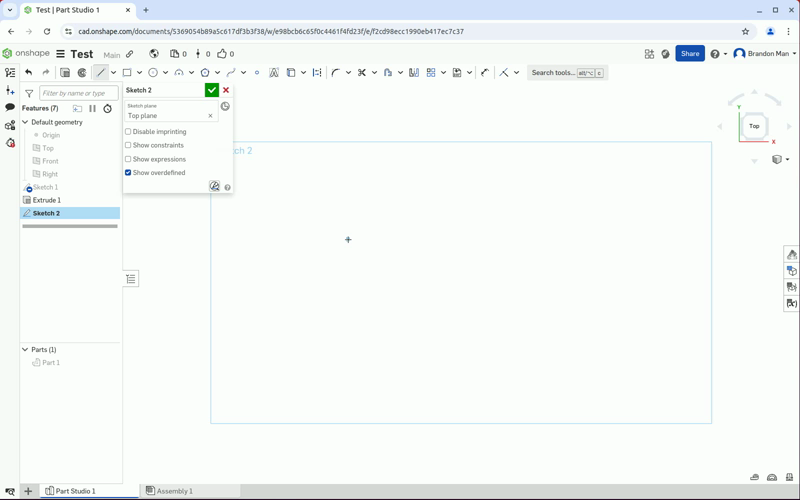
key_down(shift)
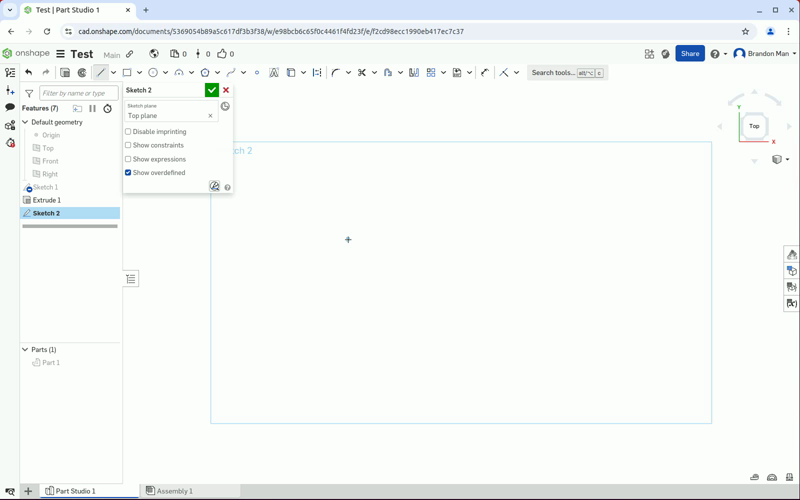
mouse_move(572, 239)
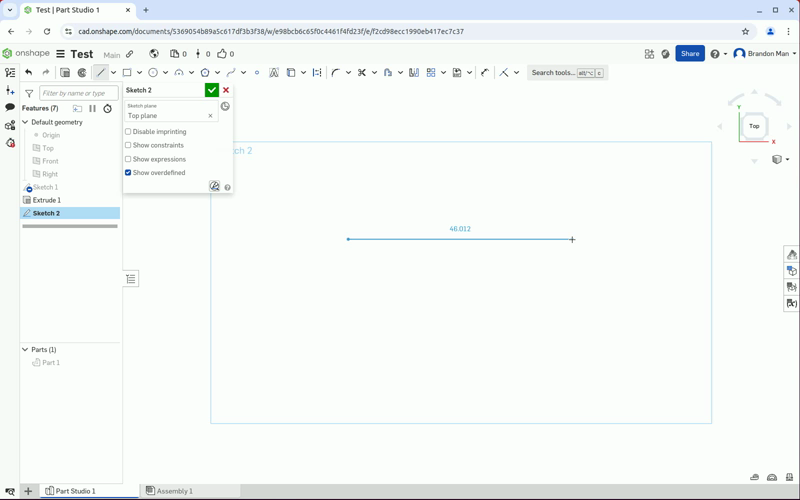
click(572, 239)
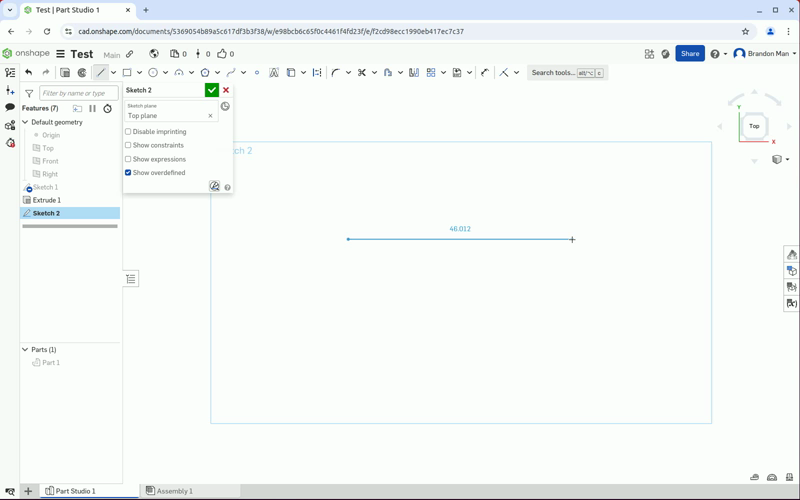
key_up(shift)
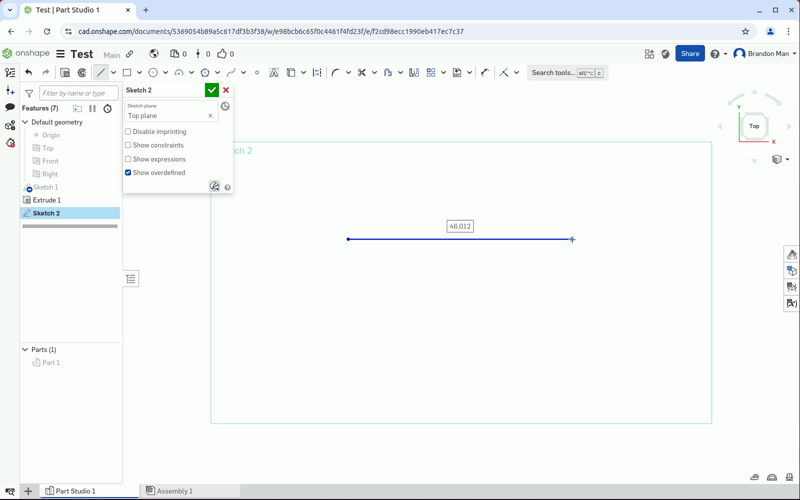
key_down(shift)
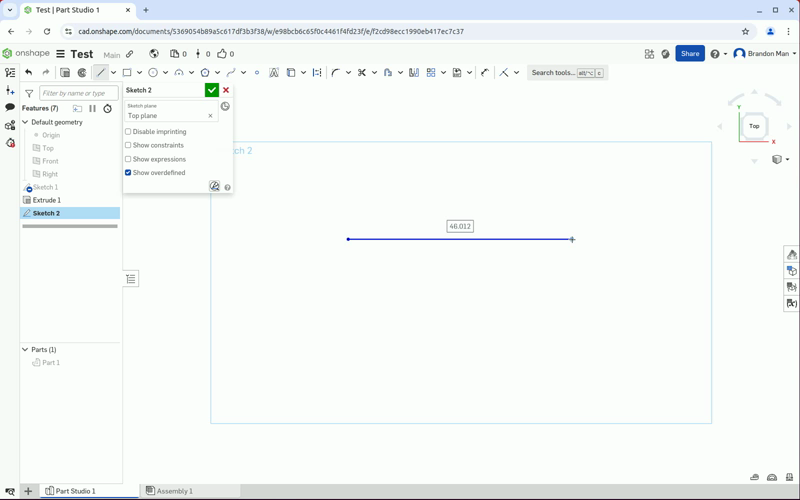
mouse_move(589, 239)
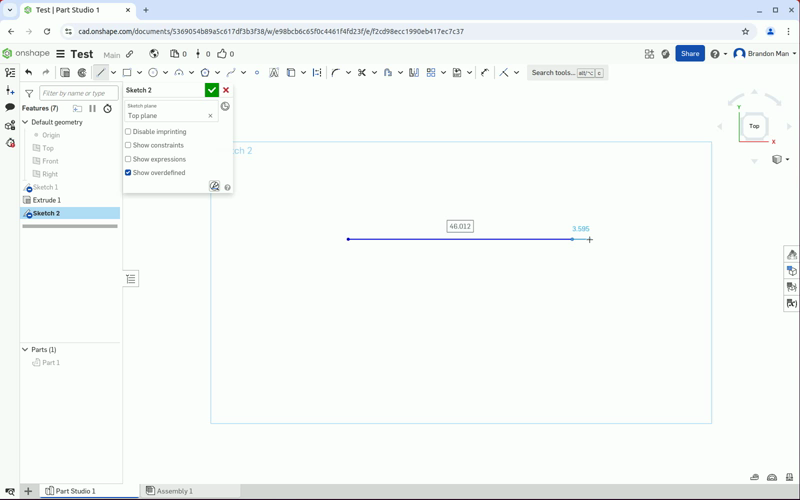
mouse_move(572, 220)
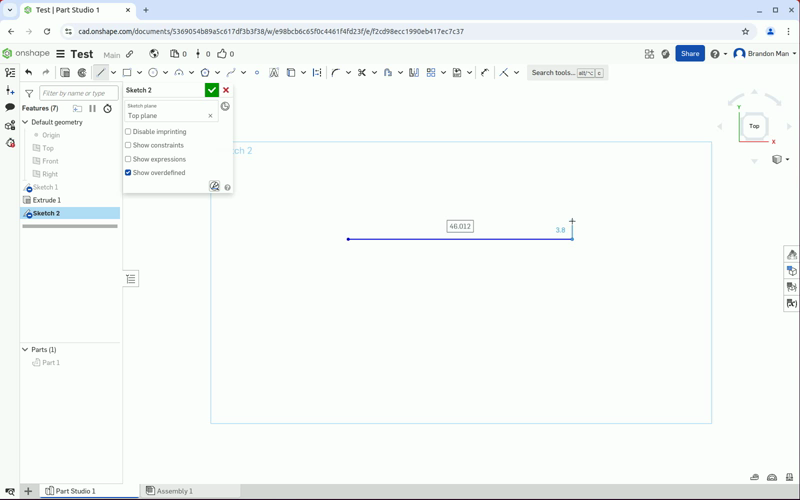
click(572, 220)
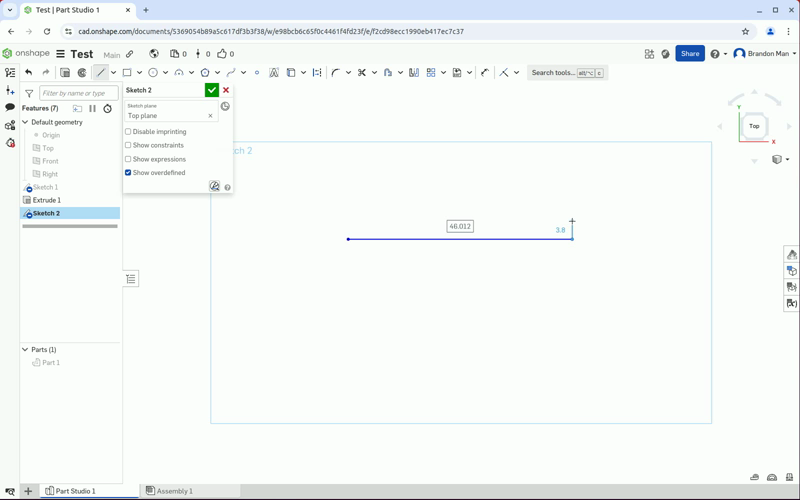
key_up(shift)
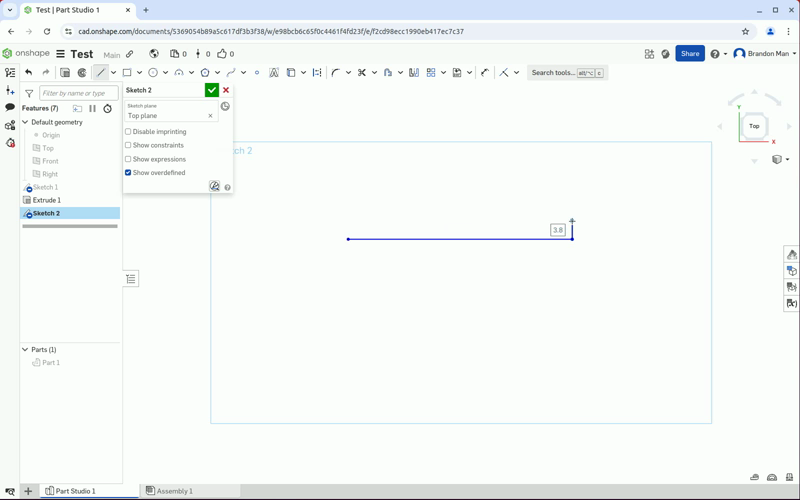
key_down(shift)
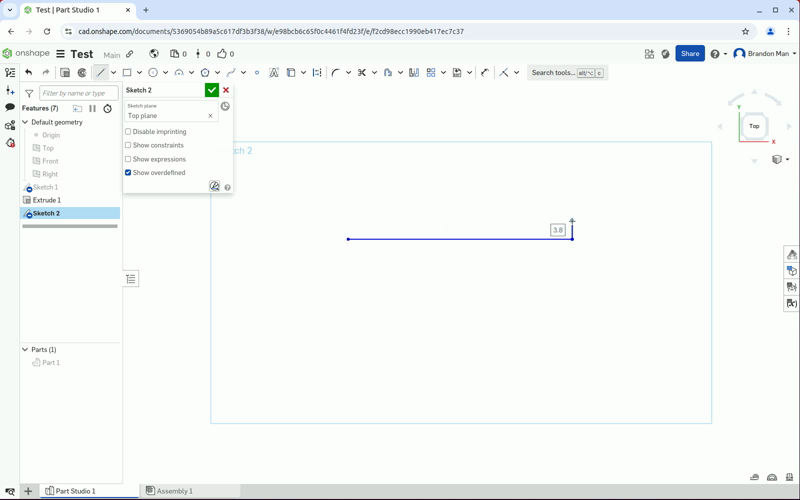
mouse_move(348, 220)
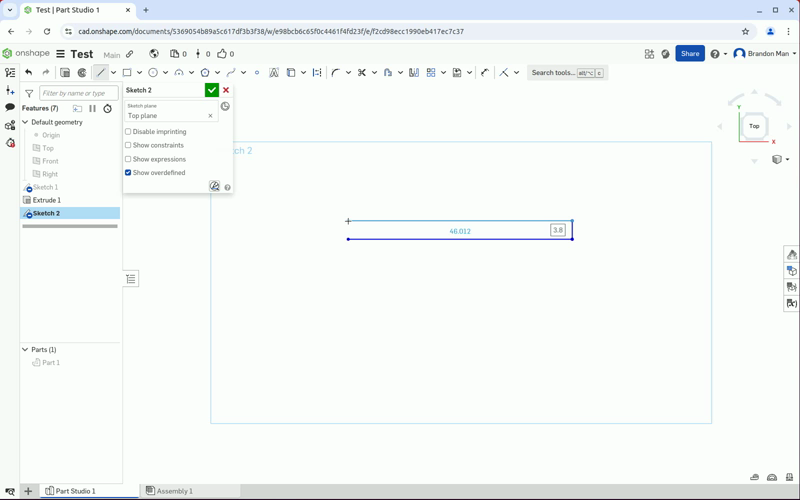
click(348, 220)
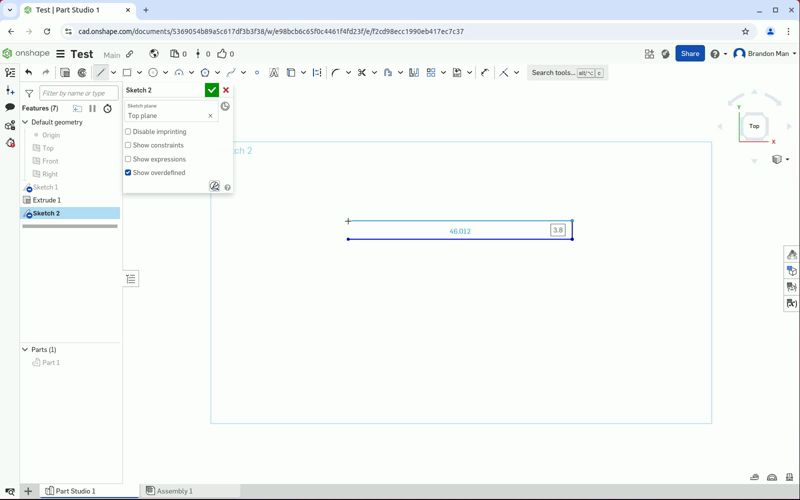
key_up(shift)
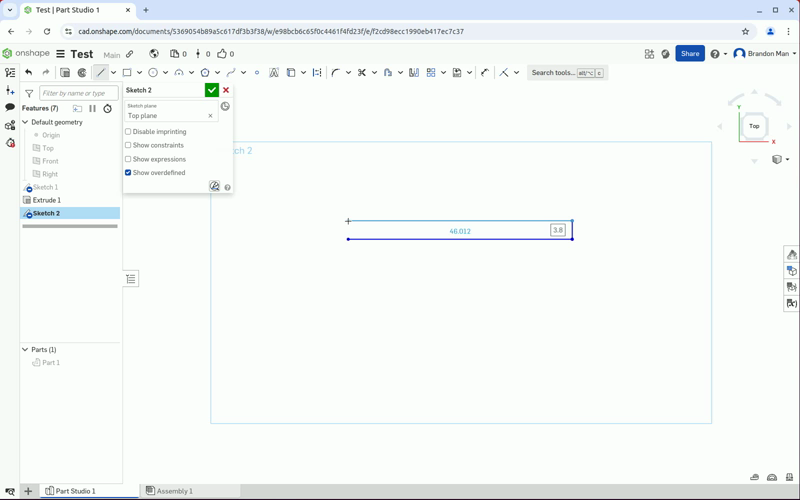
mouse_move(378, 220)
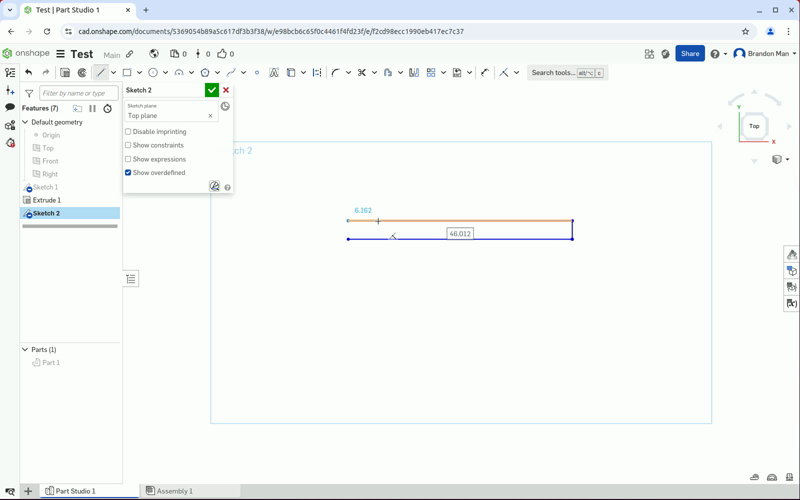
key_down(shift)
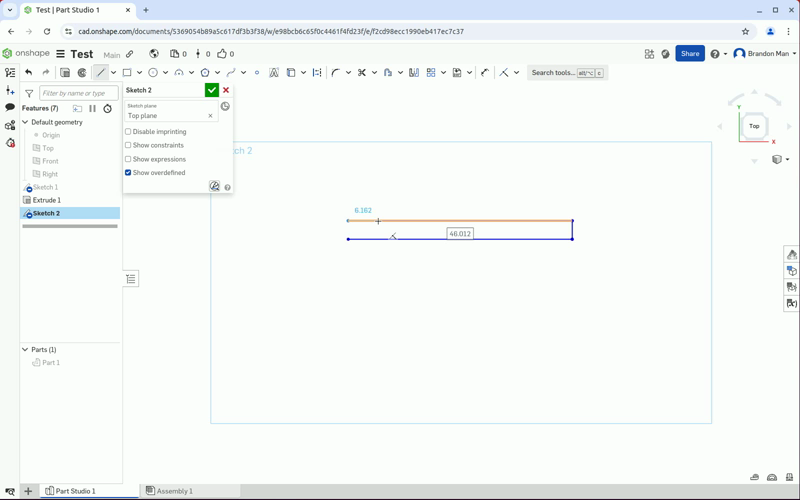
mouse_move(348, 239)
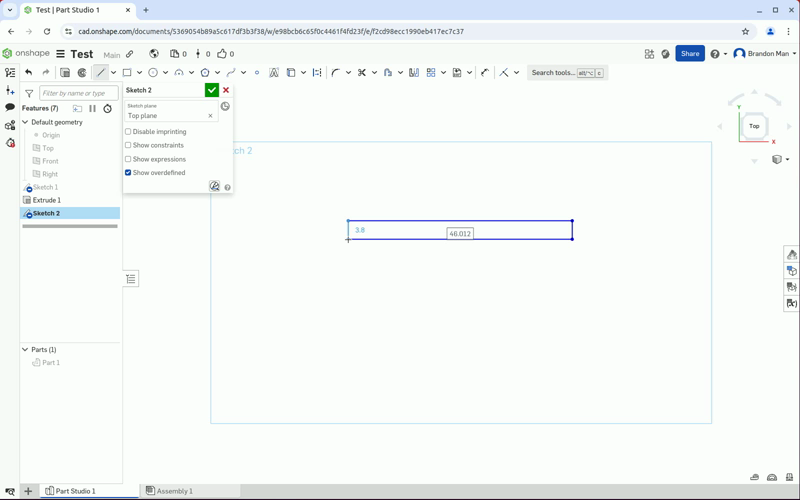
key_up(shift)
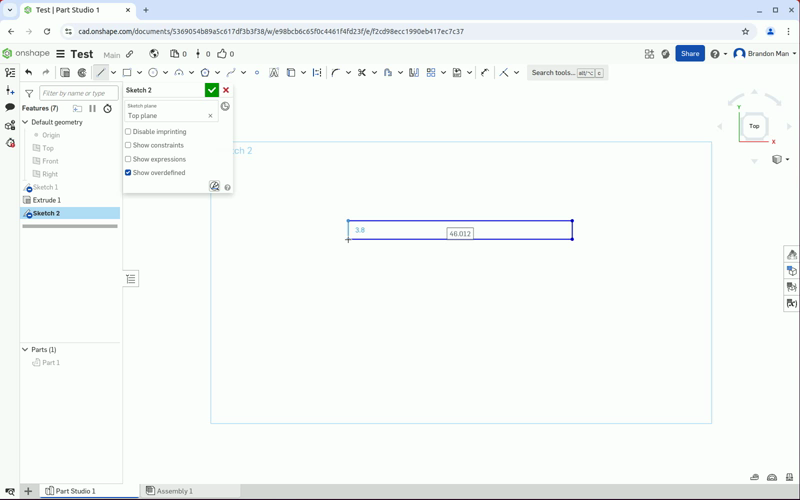
click(348, 239)
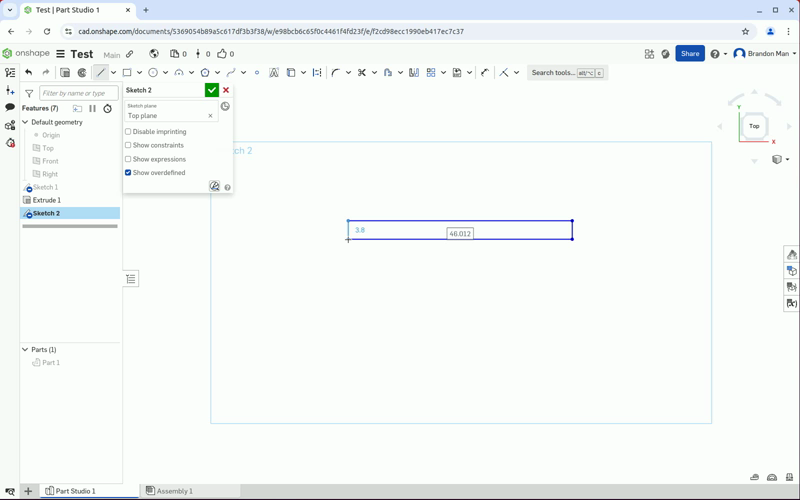
key(esc)
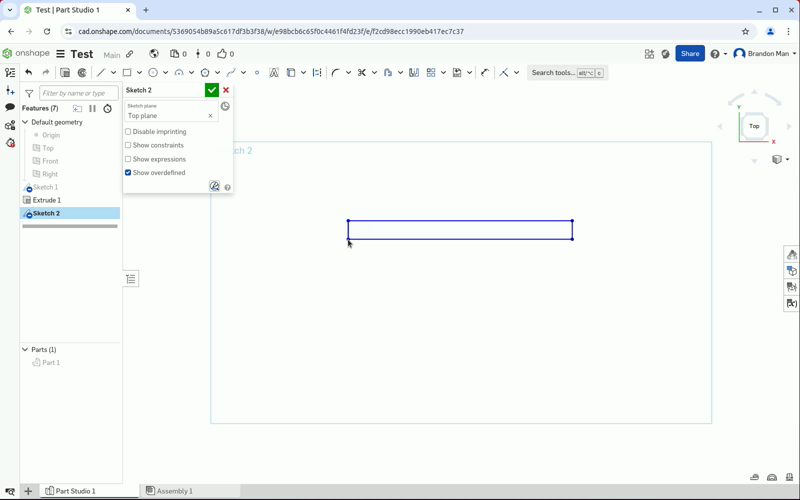
mouse_move(498, 229)
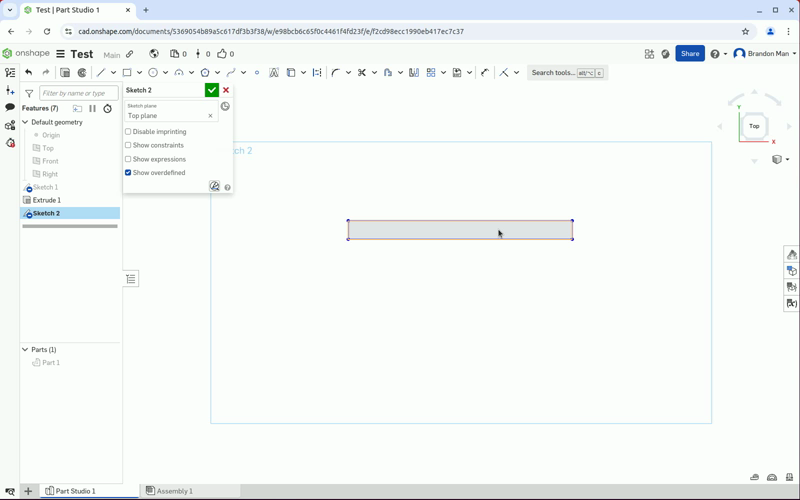
click(498, 229)
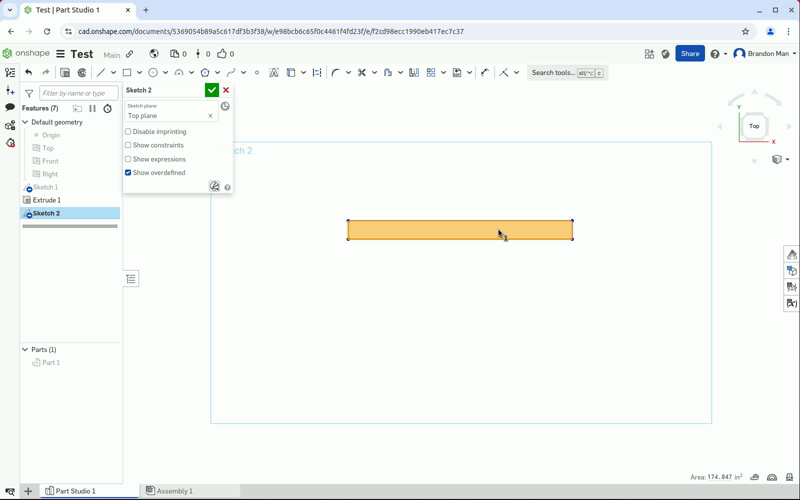
mouse_move(73, 352)
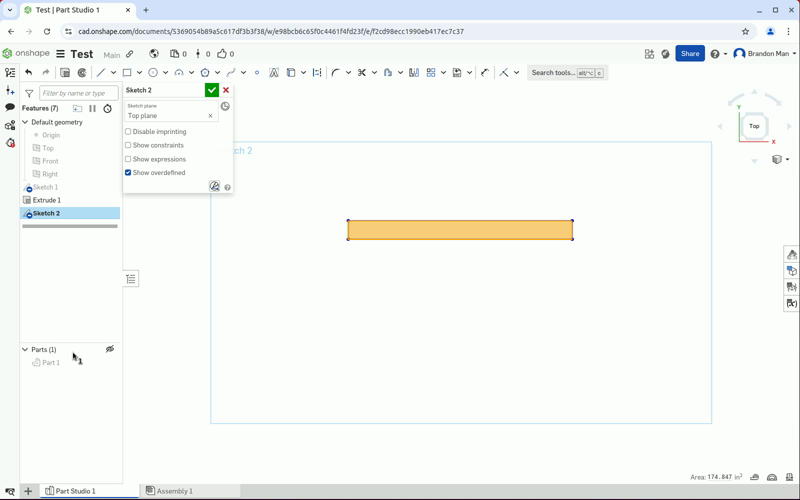
key(shift+y)
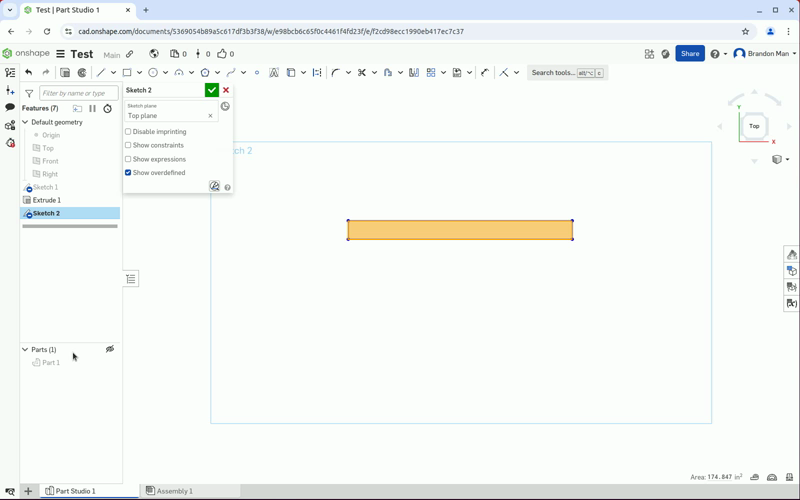
key(shift+e)
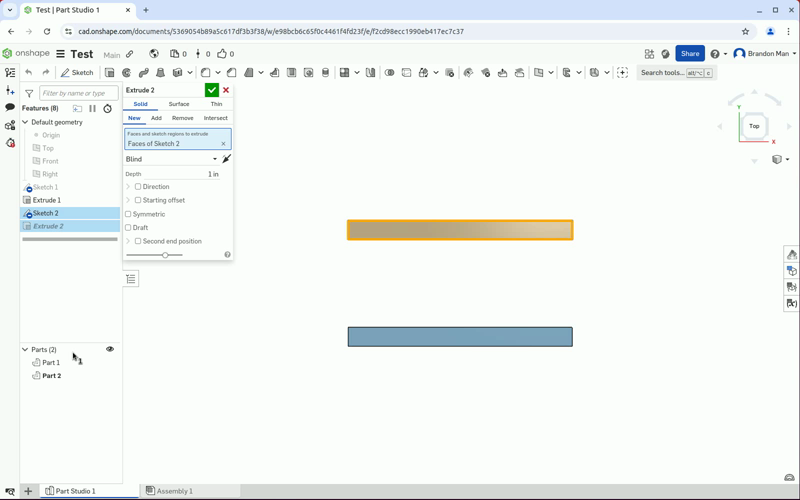
mouse_move(143, 106)
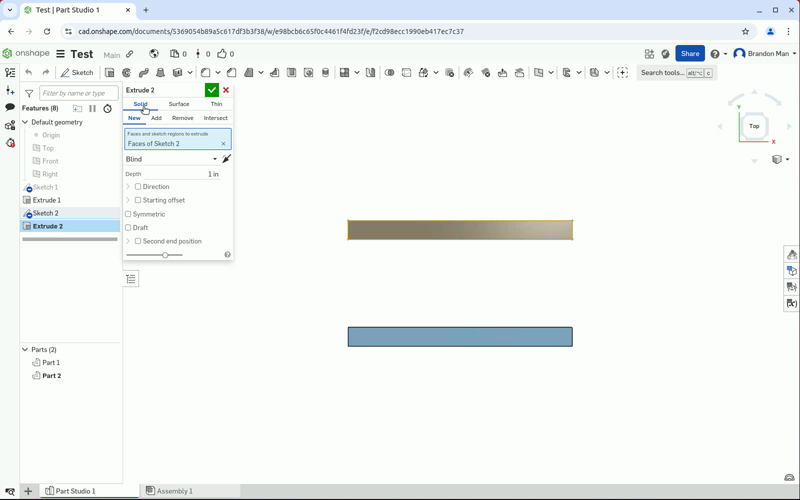
click(143, 106)
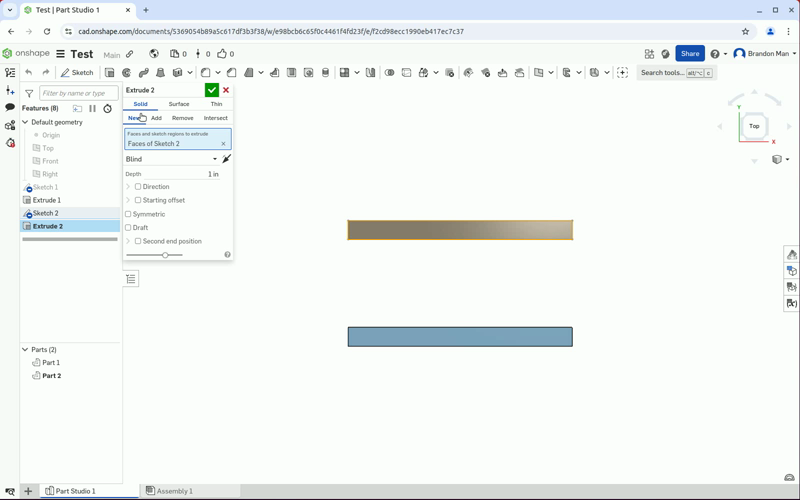
mouse_move(137, 120)
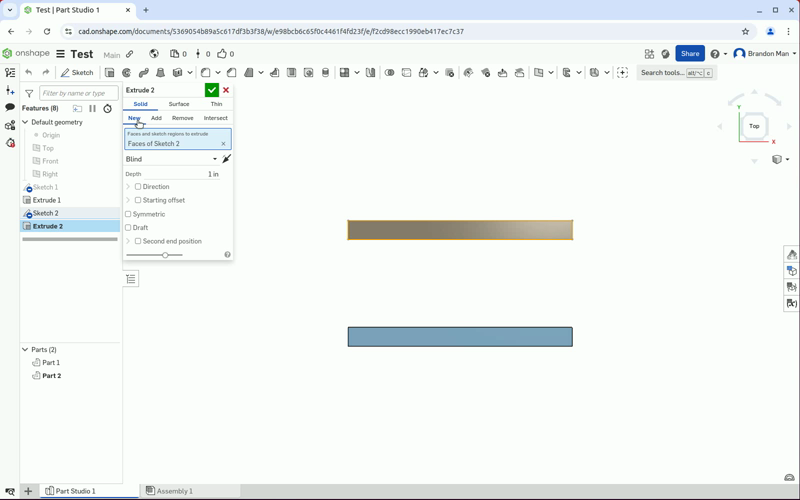
click(137, 120)
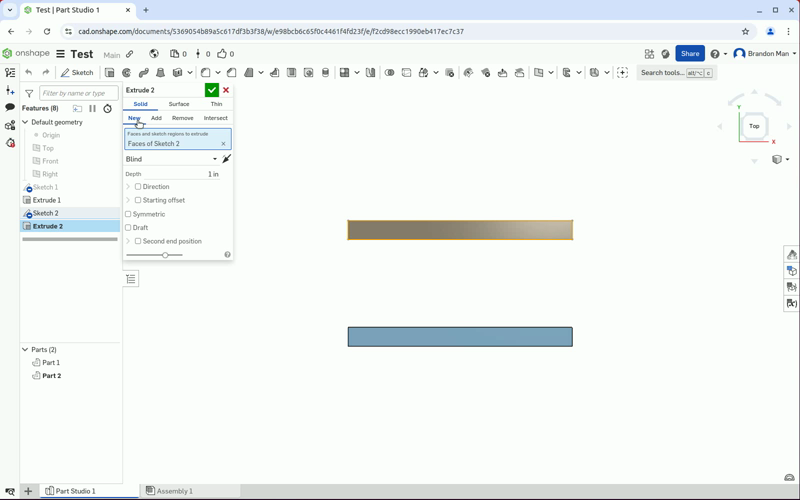
key(tab, 4)
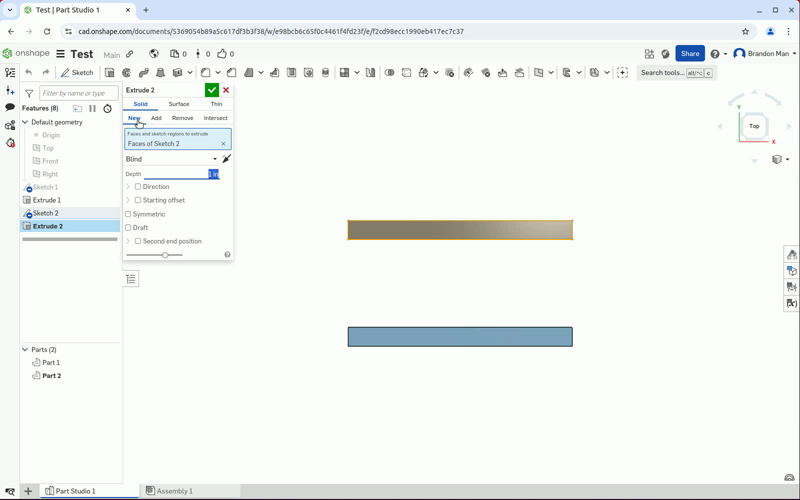
text(2.407)
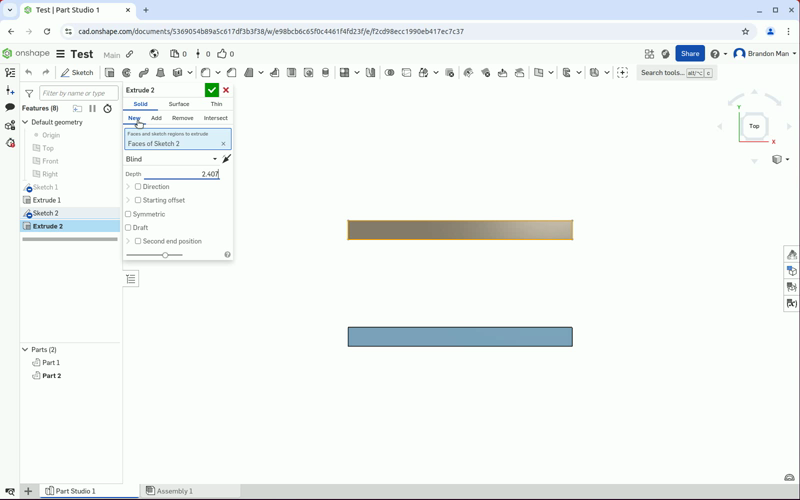
key(enter)
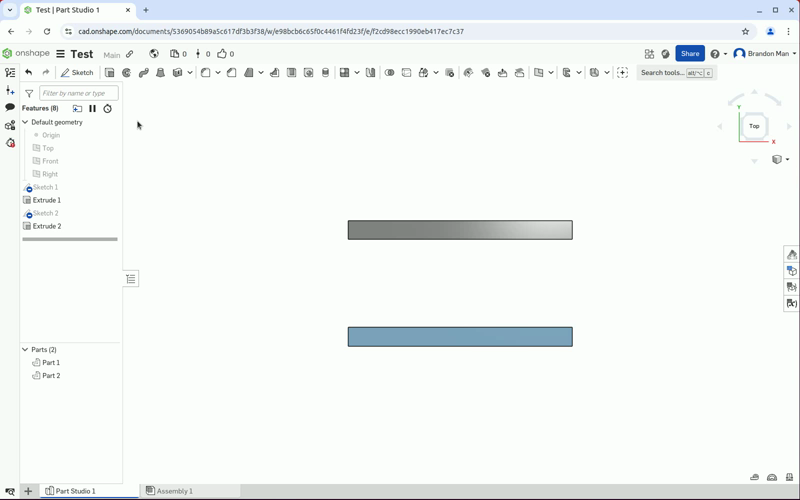
key(shift+h)
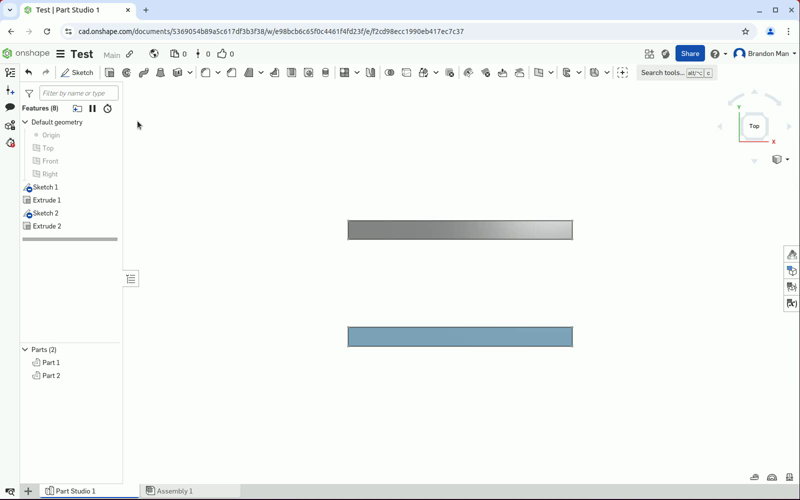
key(shift+h)
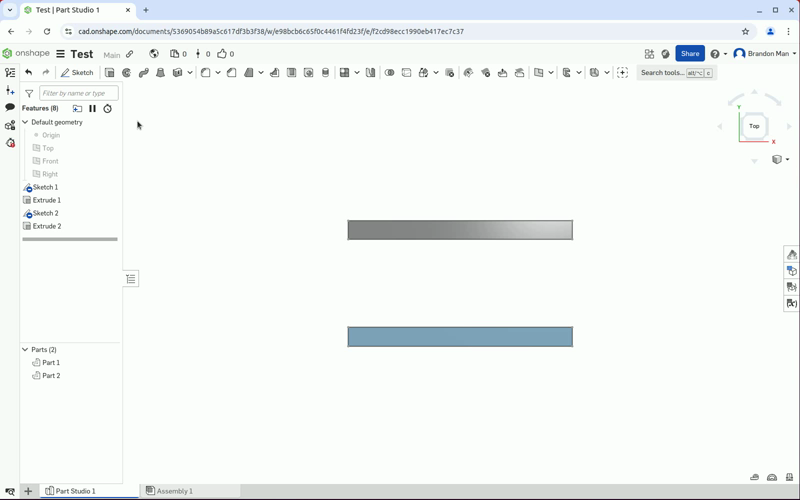
key(shift+7)
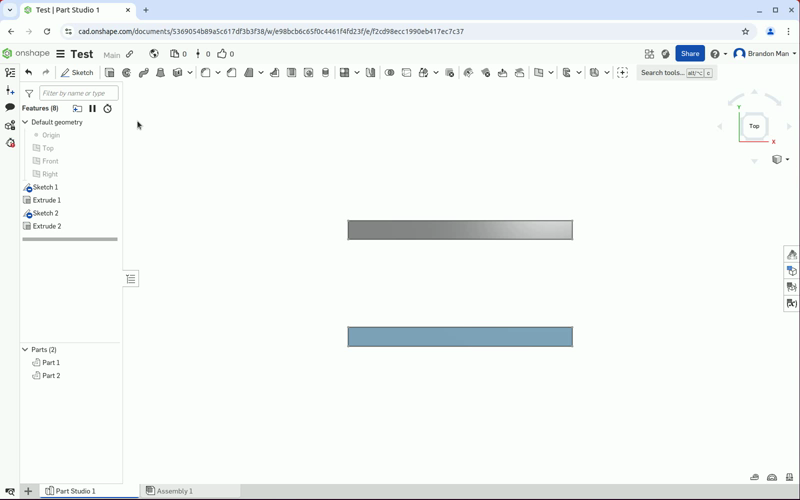
key(up, 3)
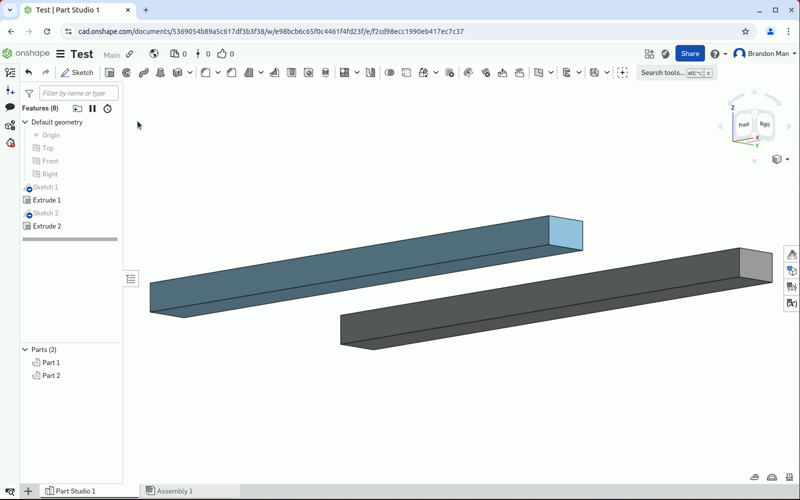
key(left, 3)
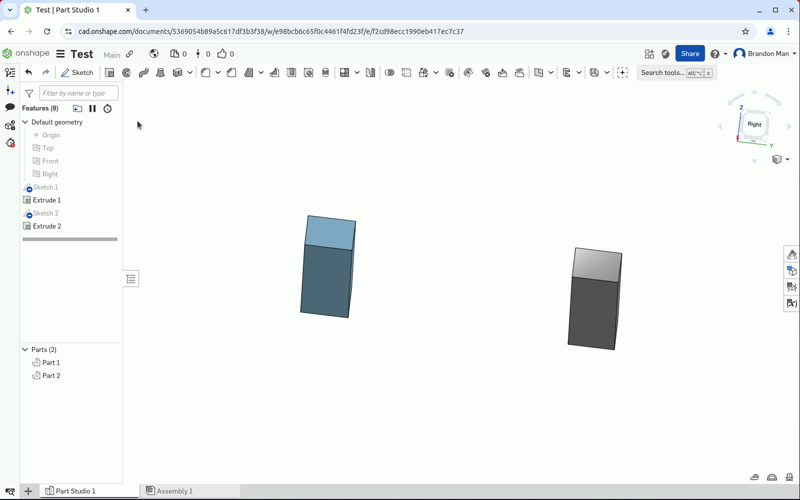
key(right, 3)
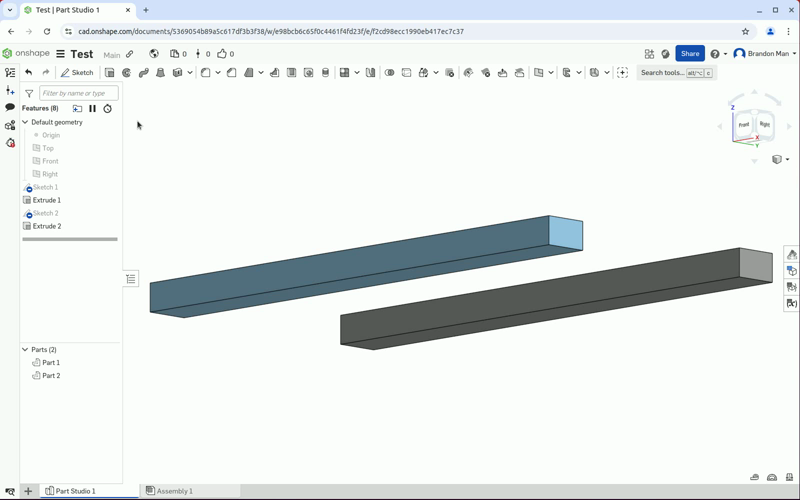
key(down, 3)
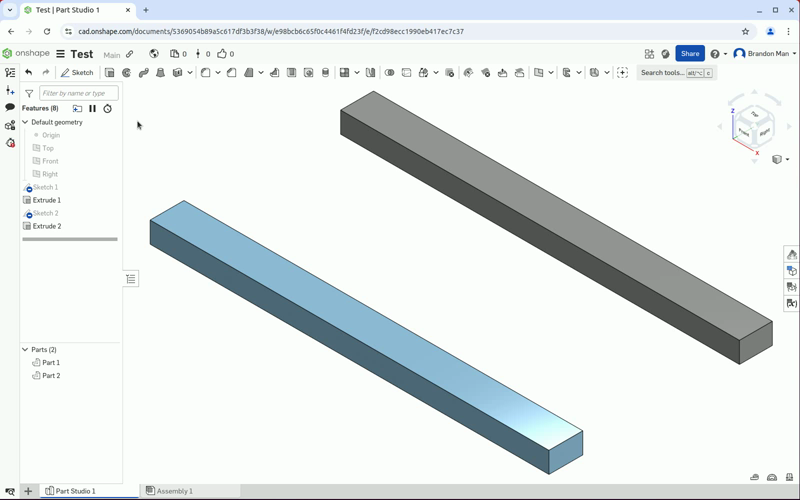
mouse_move(73, 189)
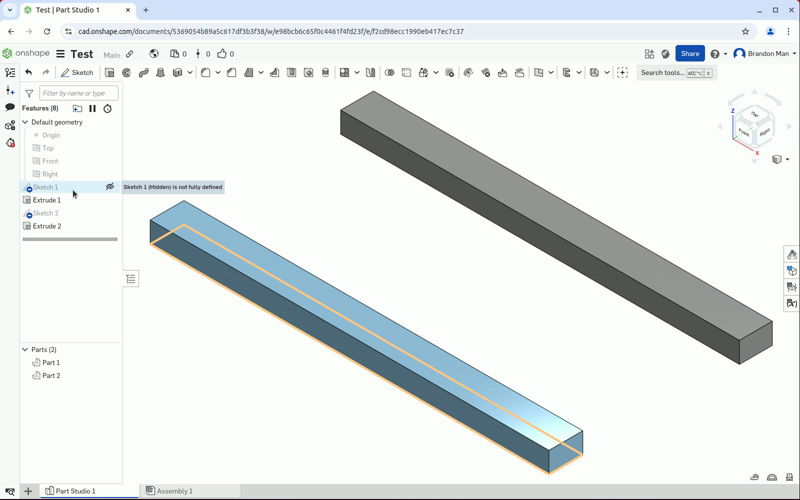
click(73, 189)